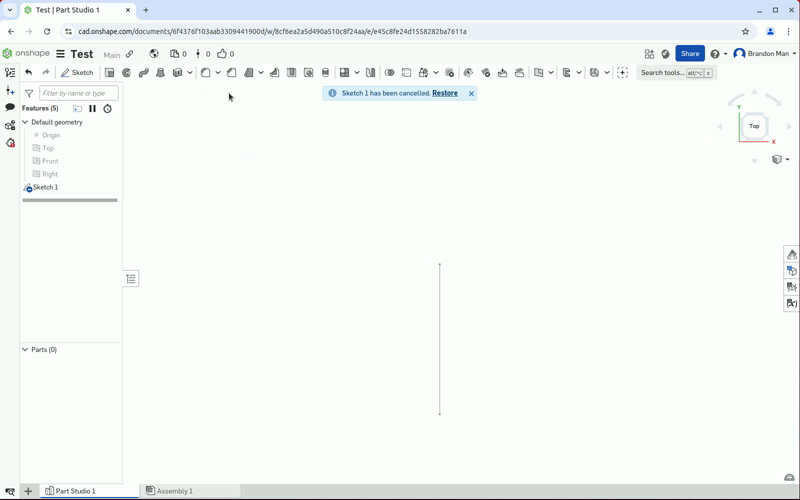
key(shift+h)
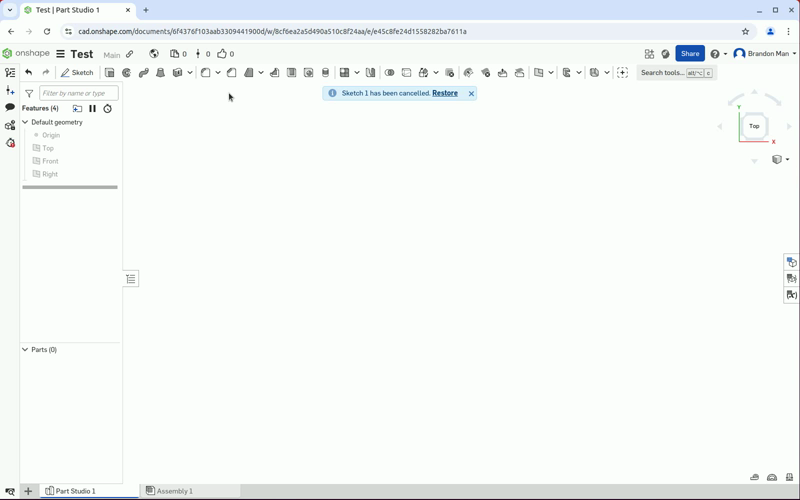
mouse_move(73, 352)
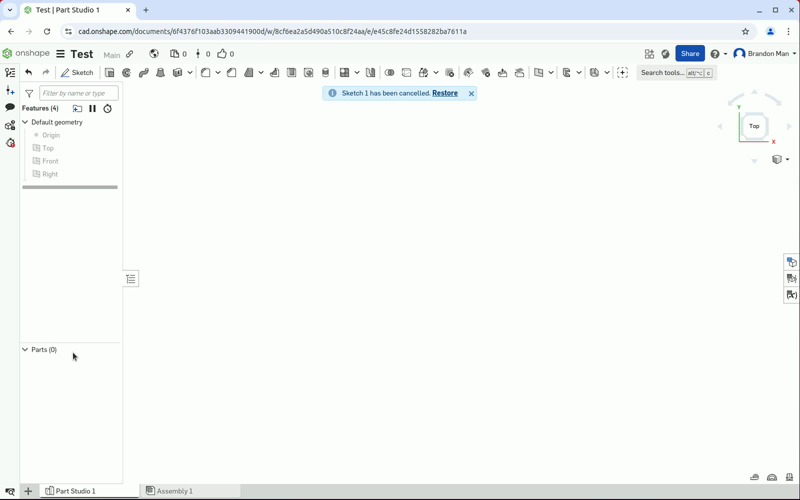
key(y)
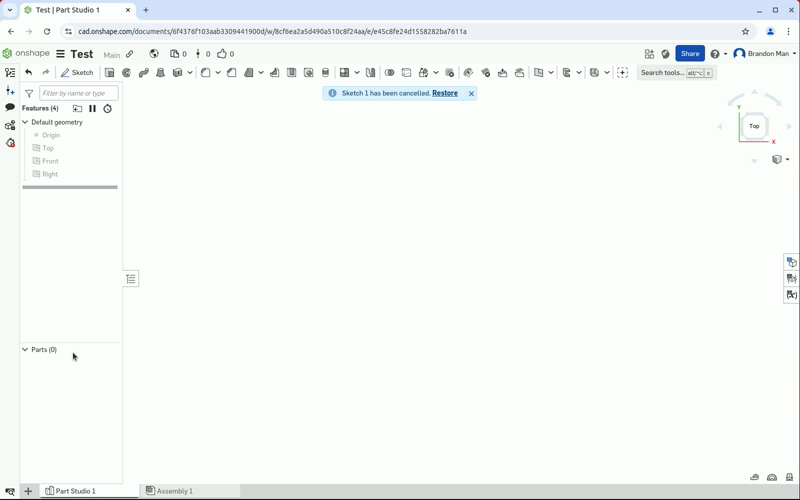
key(shift+p)
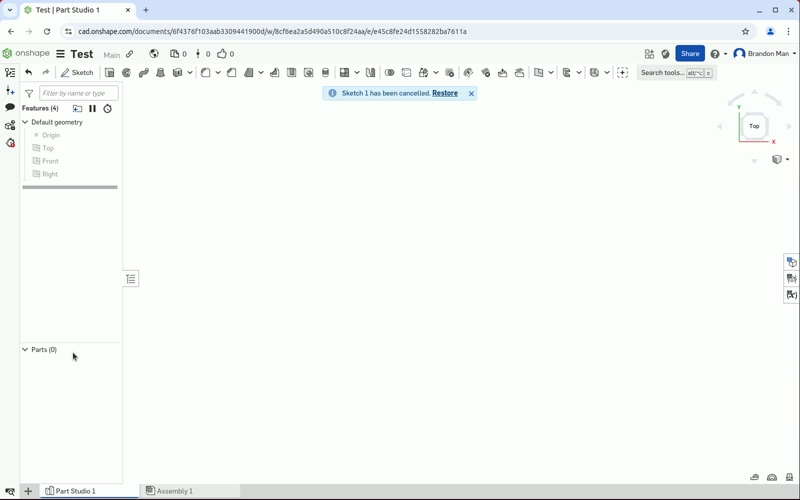
key(space)
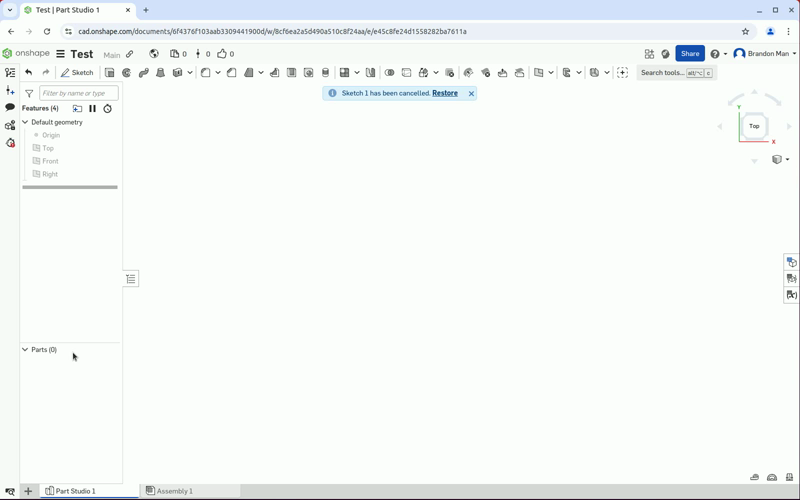
key_down(shift)
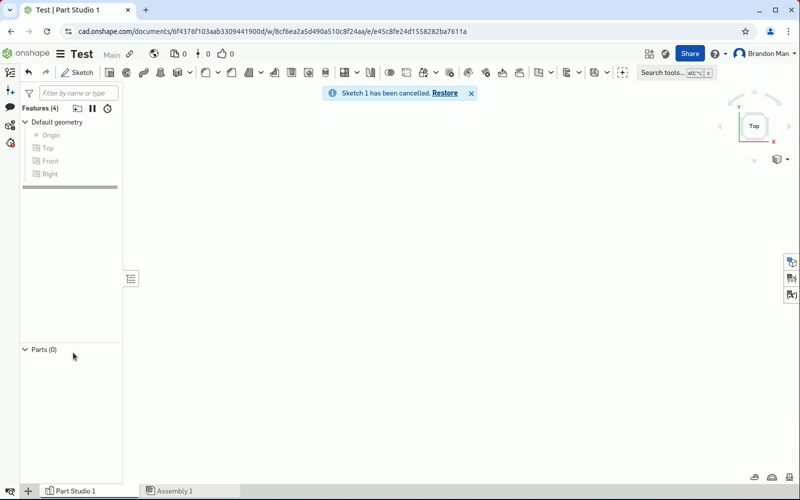
key(up)
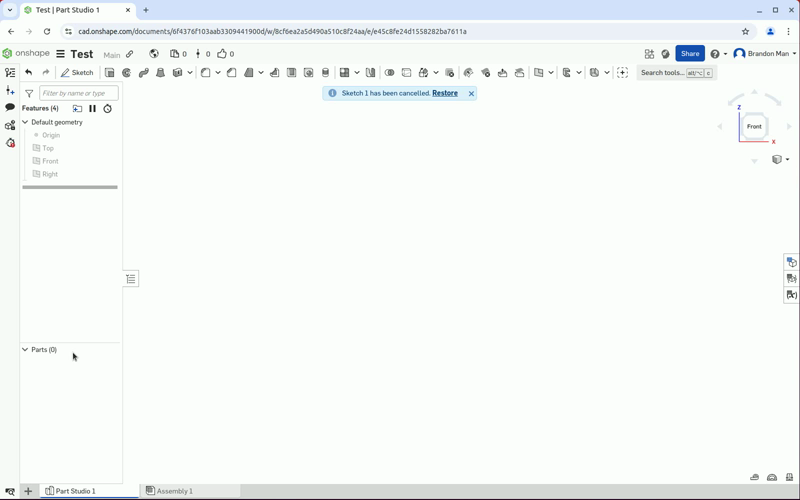
key_up(shift)
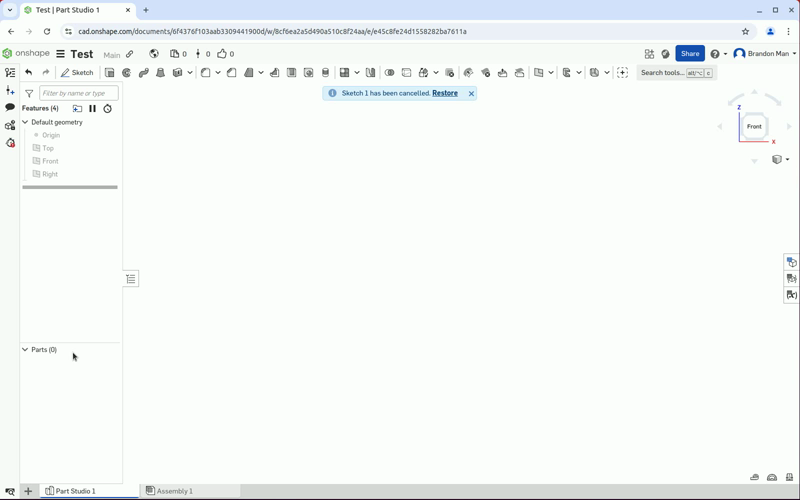
mouse_move(73, 352)
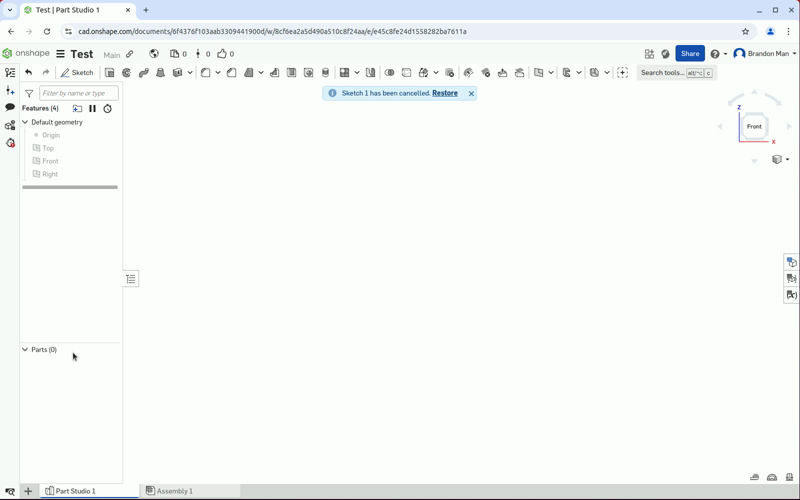
key(shift+y)
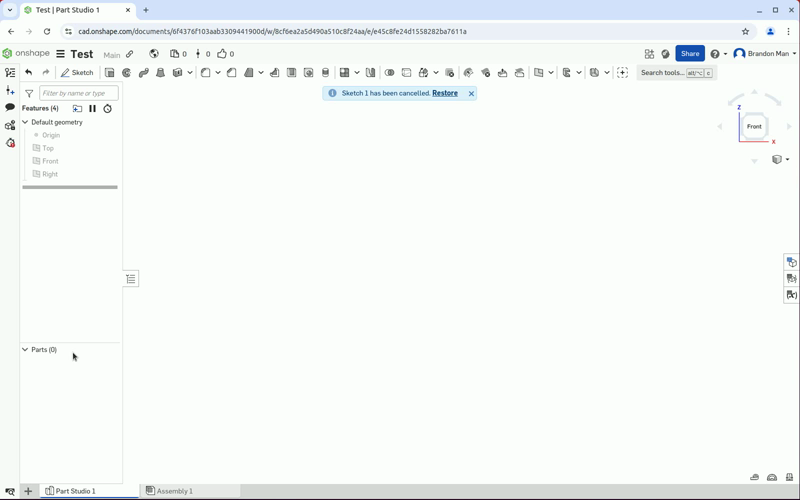
key(shift+s)
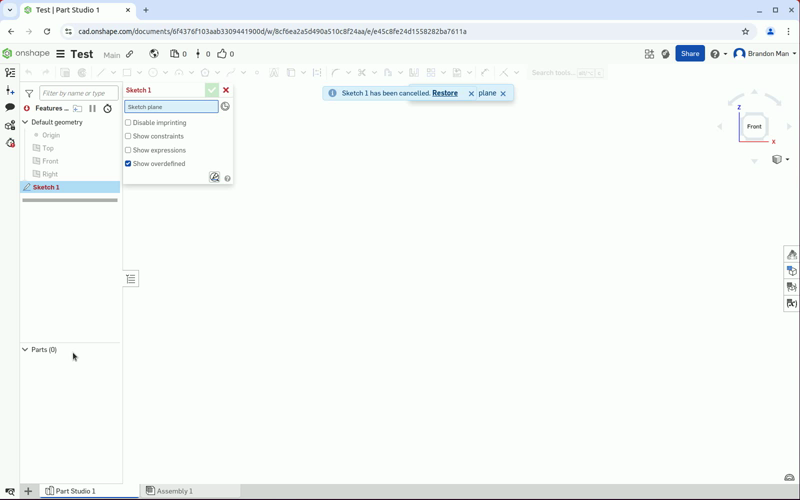
mouse_move(73, 163)
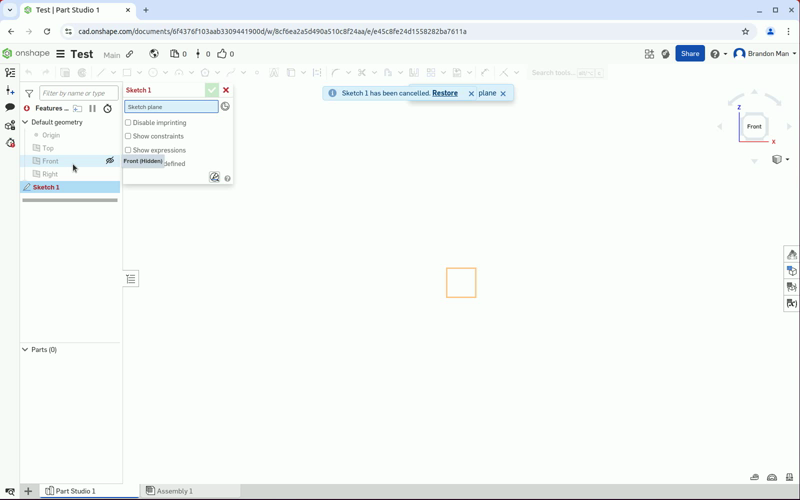
click(73, 163)
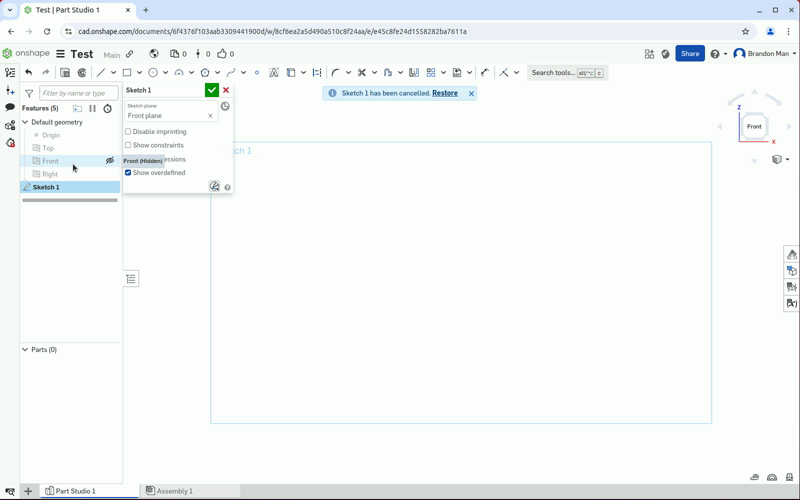
mouse_move(73, 352)
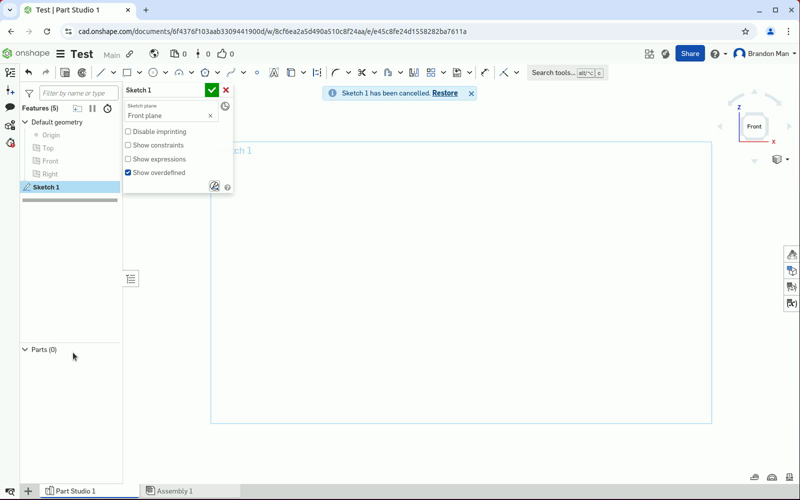
key(y)
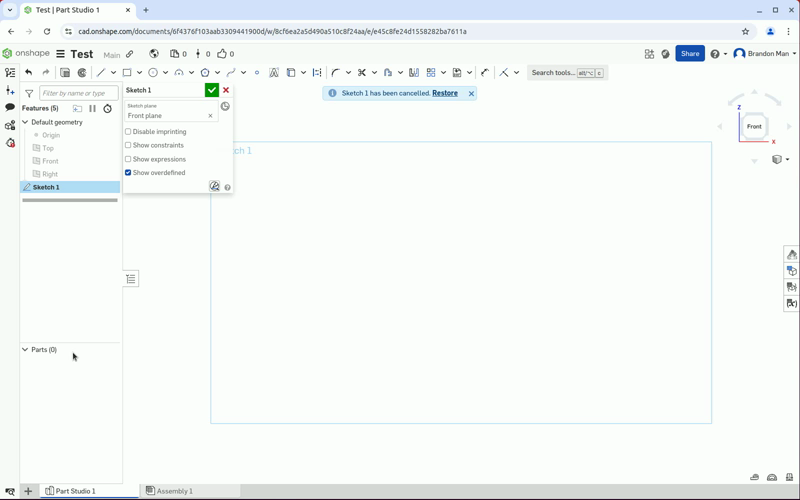
key(l)
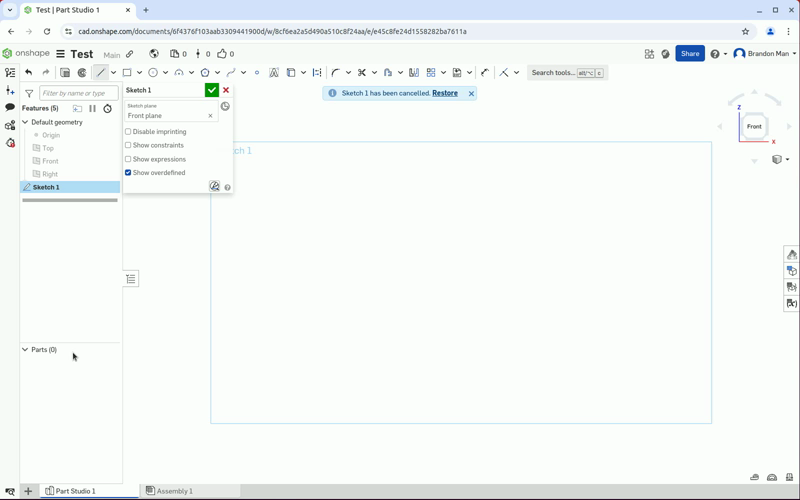
key_down(shift)
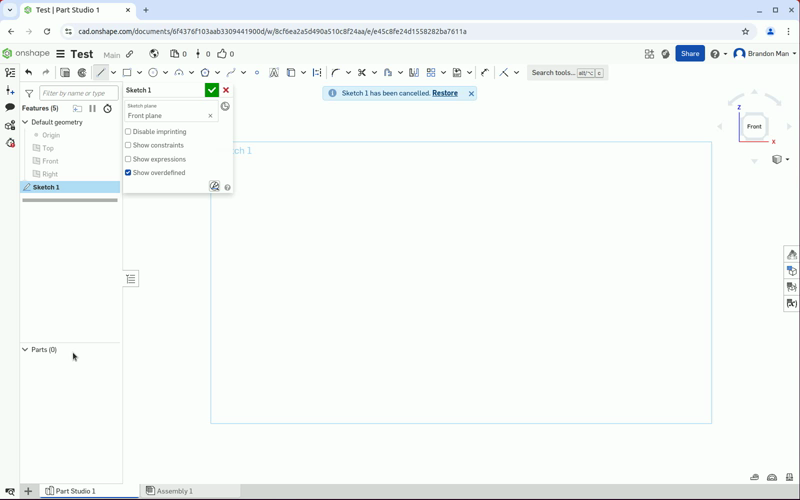
mouse_move(385, 320)
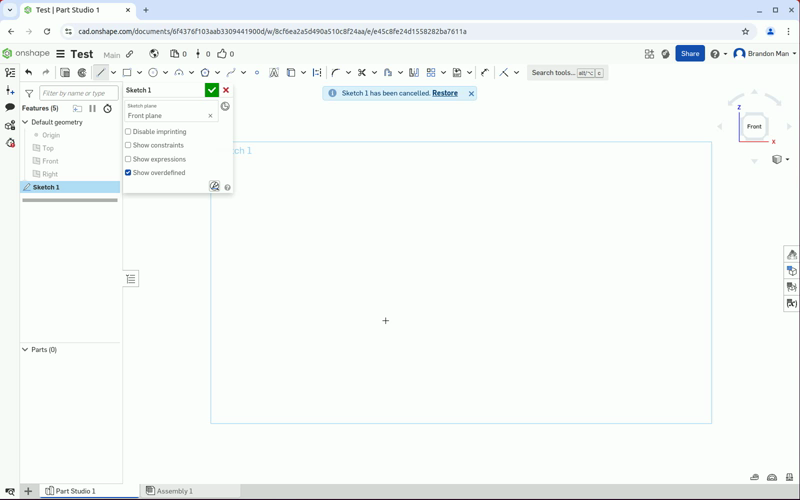
click(385, 320)
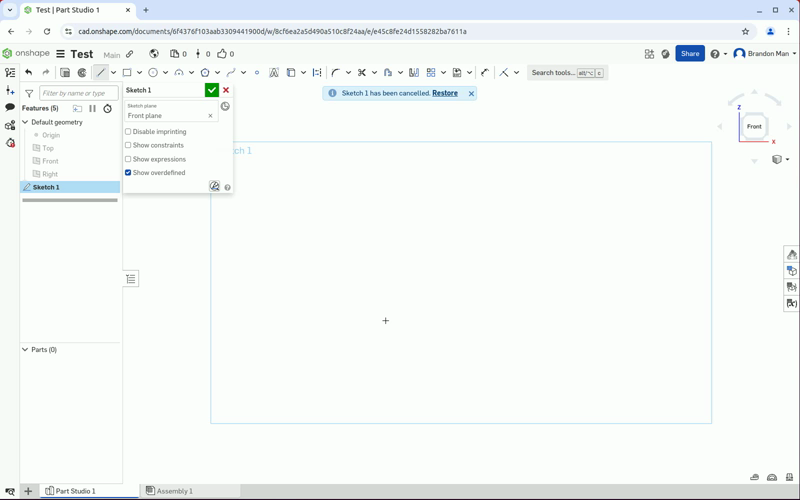
key_up(shift)
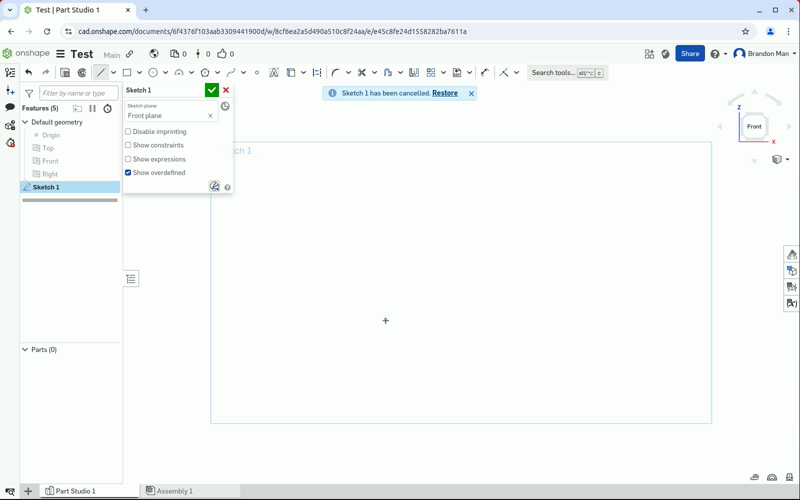
key_down(shift)
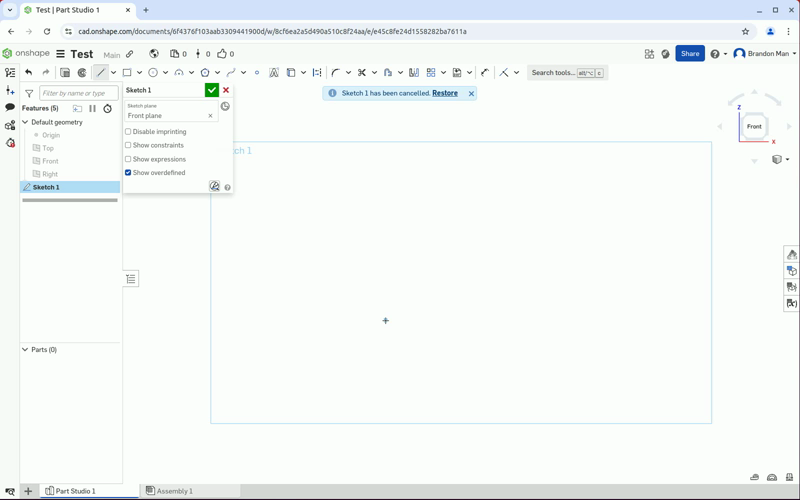
mouse_move(535, 320)
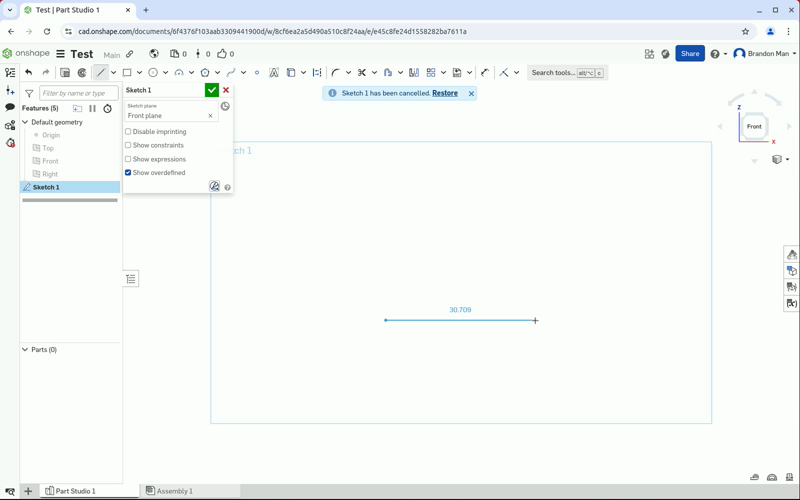
click(535, 320)
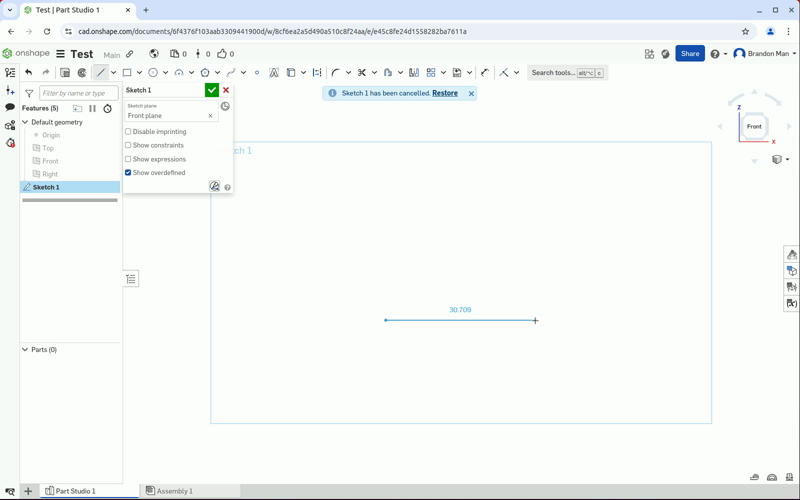
key_up(shift)
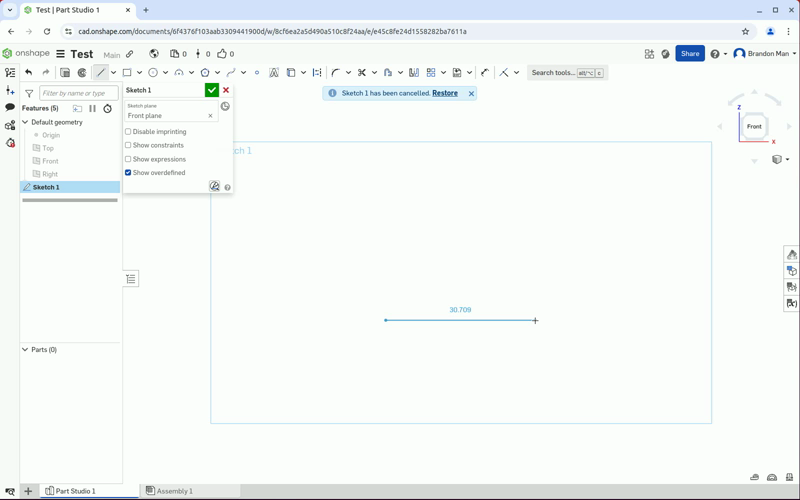
key(esc)
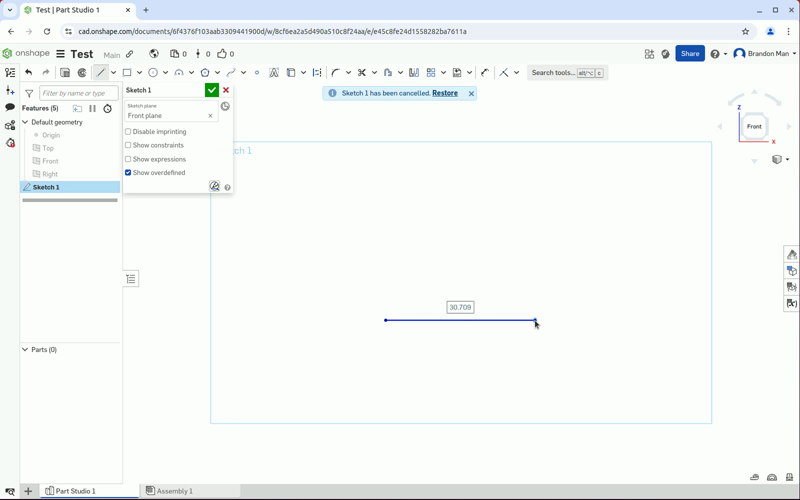
key(a)
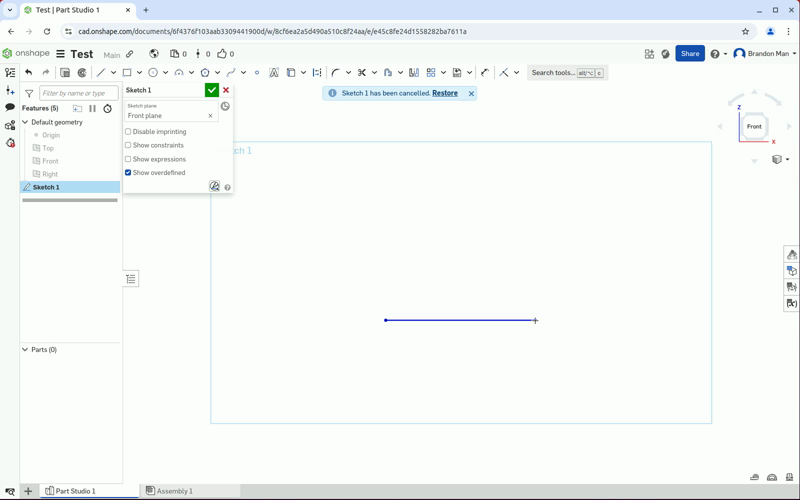
mouse_move(535, 320)
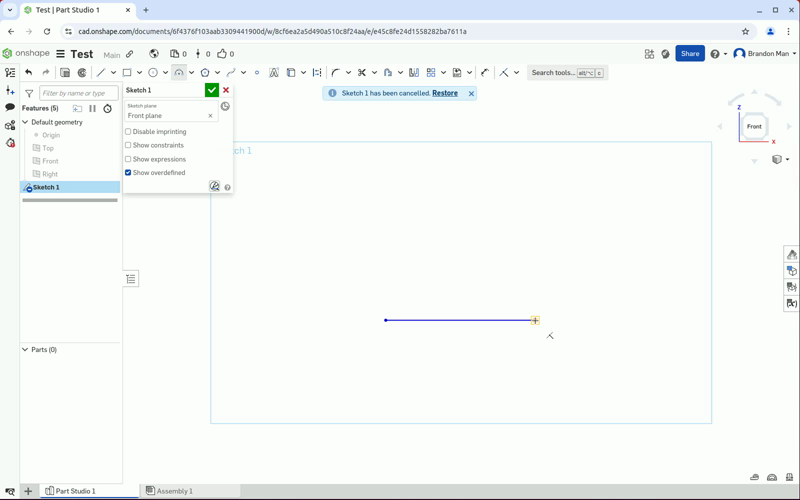
click(535, 320)
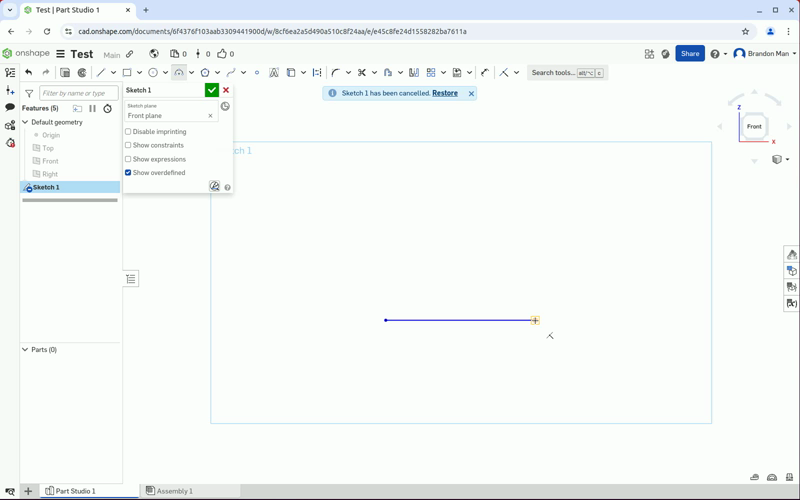
key_down(shift)
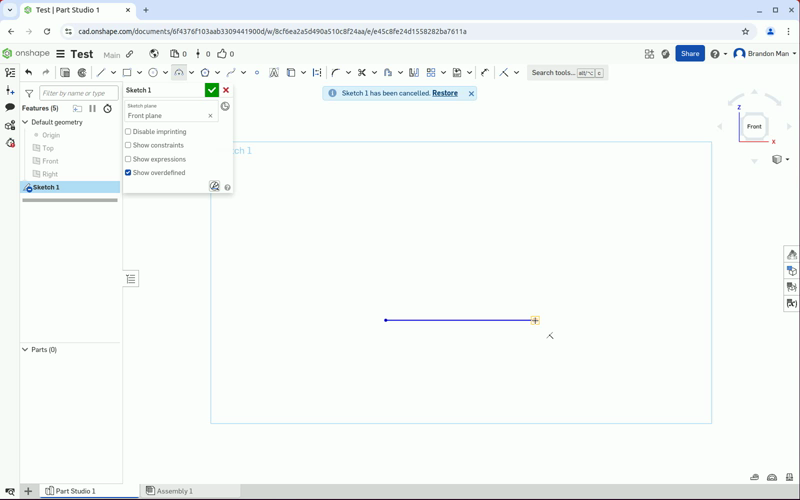
mouse_move(535, 245)
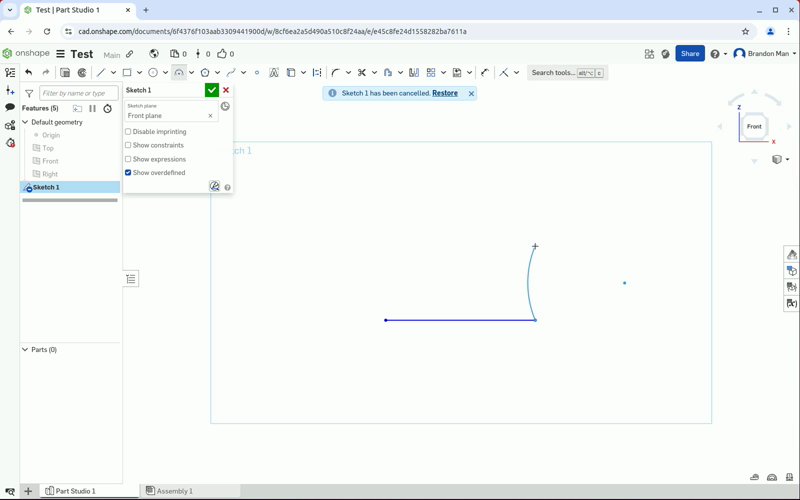
click(535, 245)
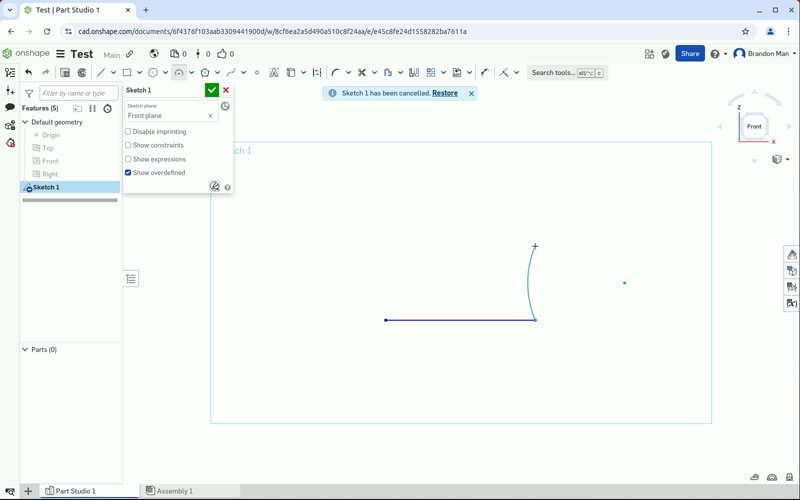
mouse_move(572, 283)
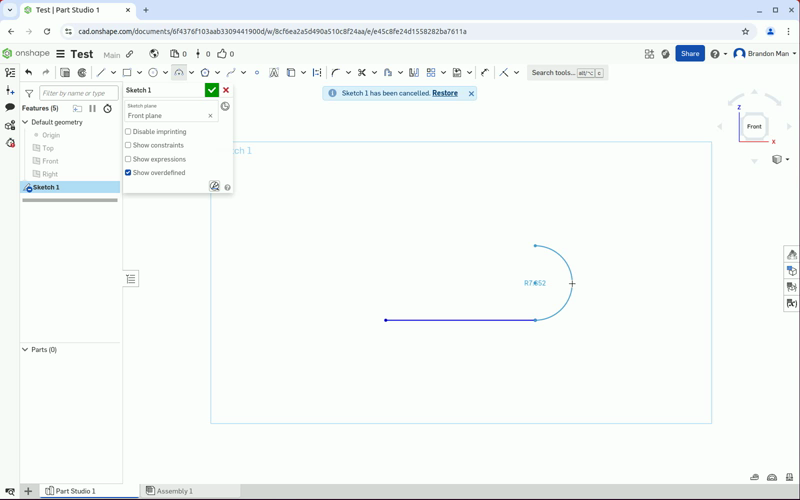
click(572, 283)
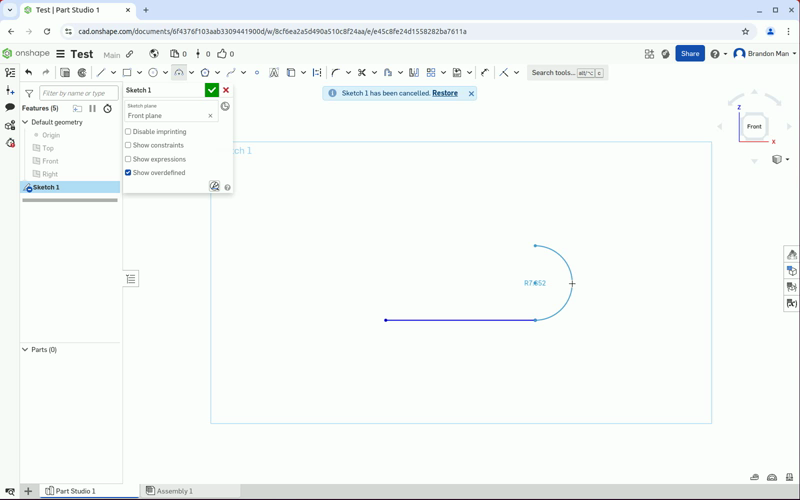
key_up(shift)
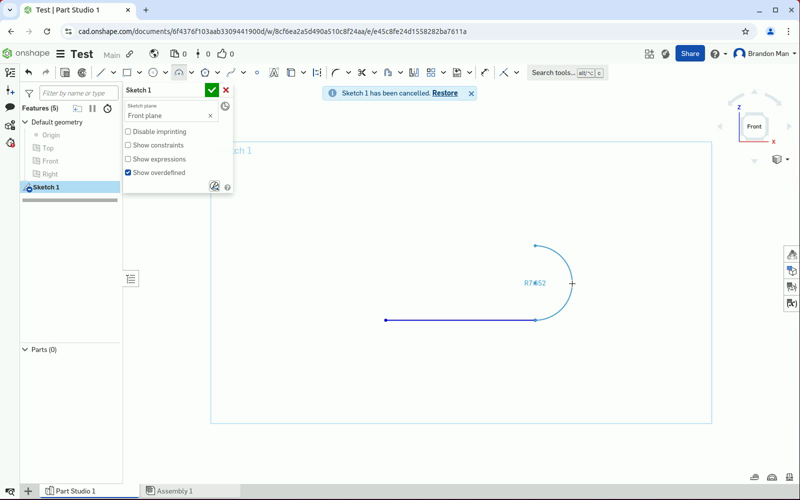
key(esc)
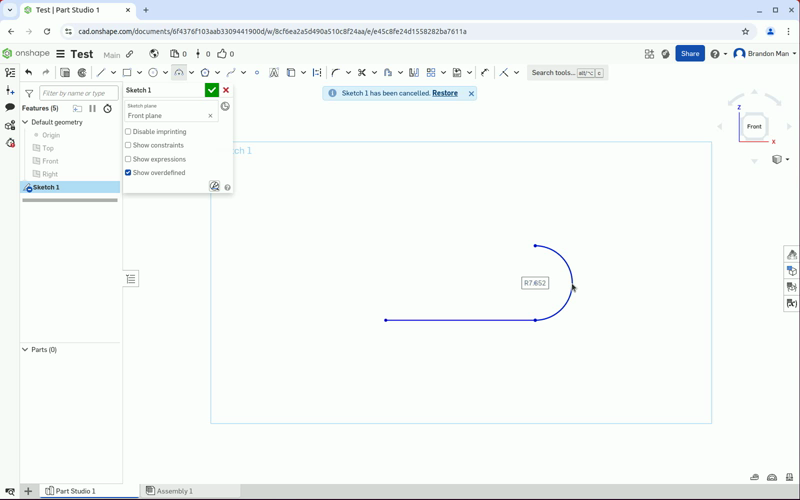
key(l)
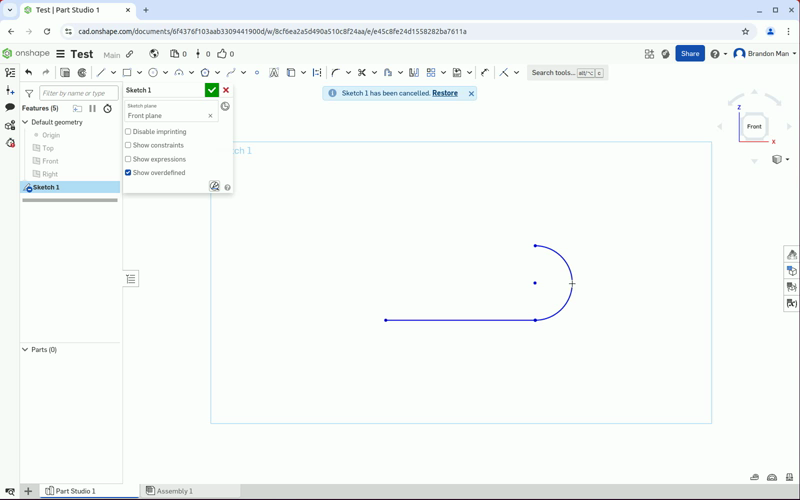
mouse_move(535, 245)
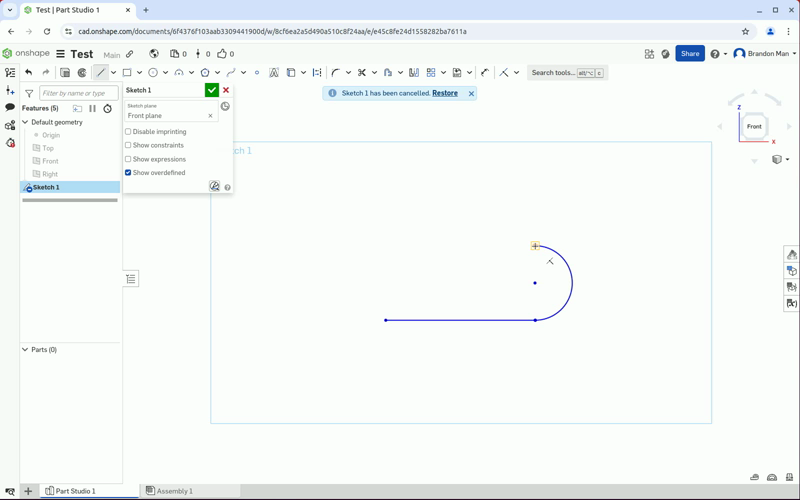
click(535, 245)
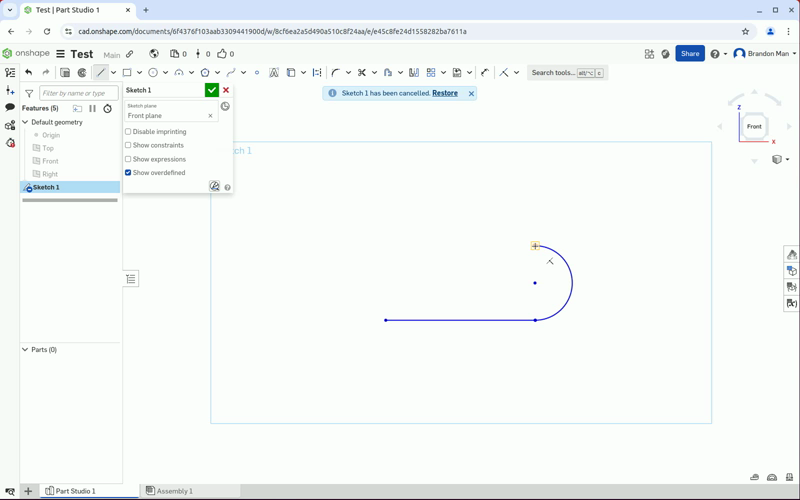
key_down(shift)
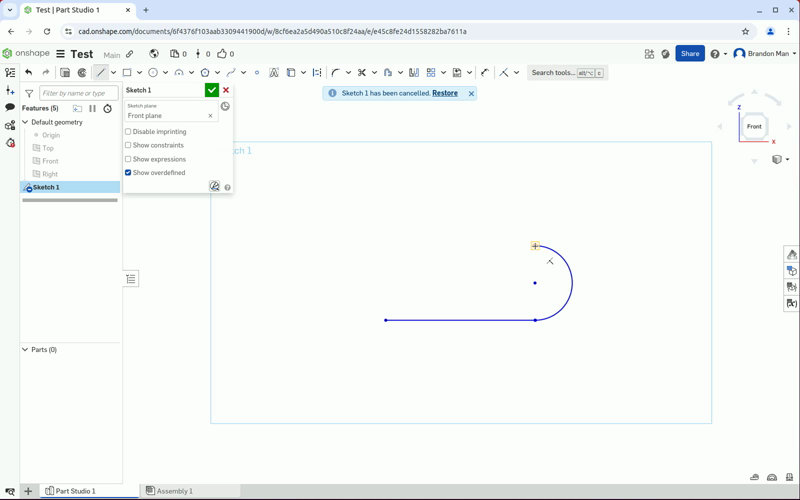
mouse_move(385, 245)
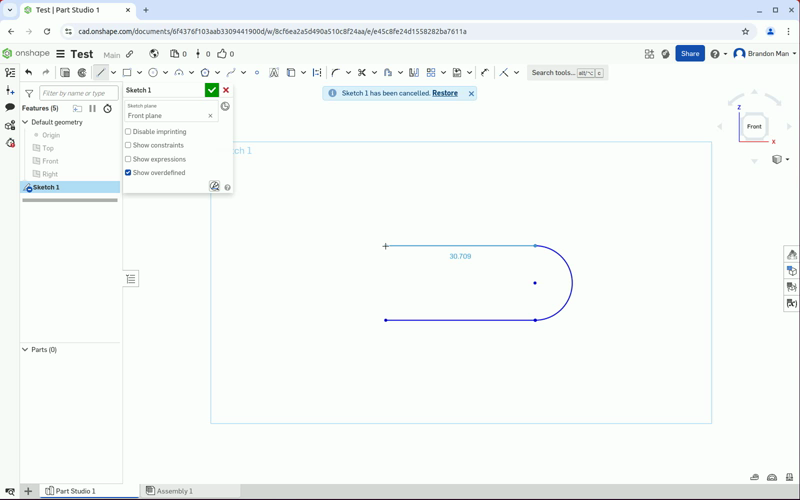
click(385, 245)
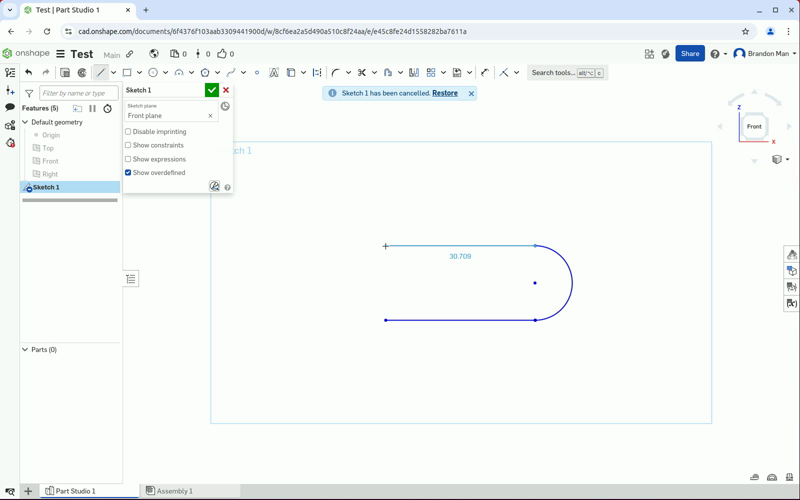
key_up(shift)
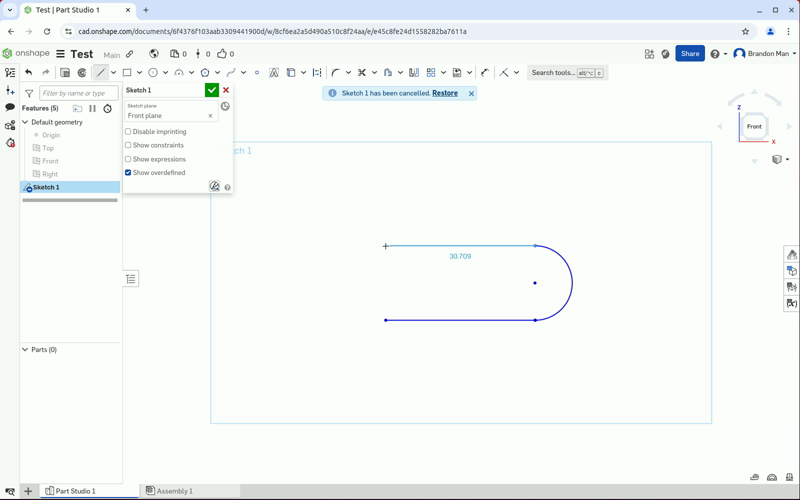
key(esc)
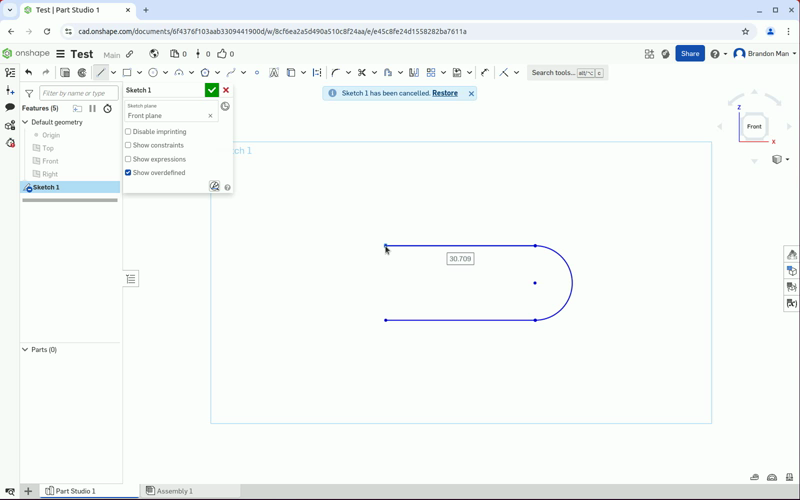
key(a)
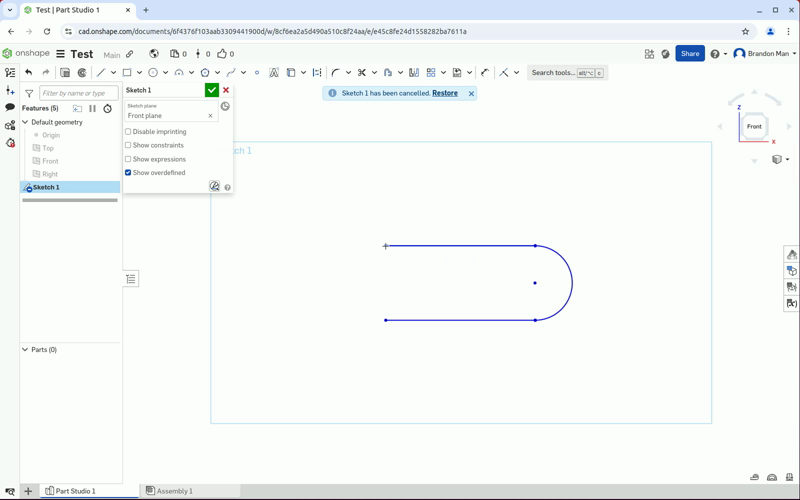
mouse_move(385, 245)
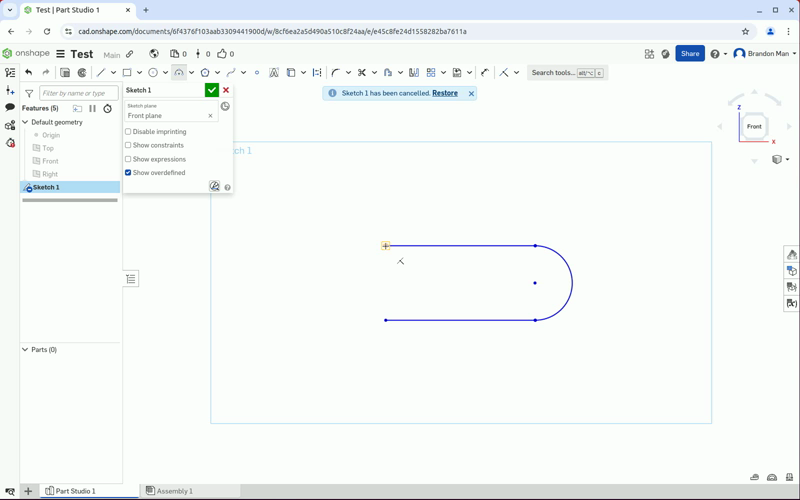
click(385, 245)
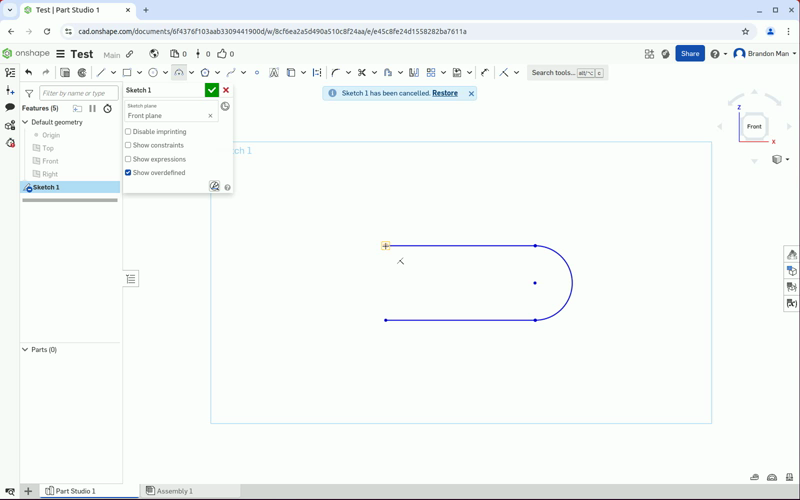
mouse_move(385, 320)
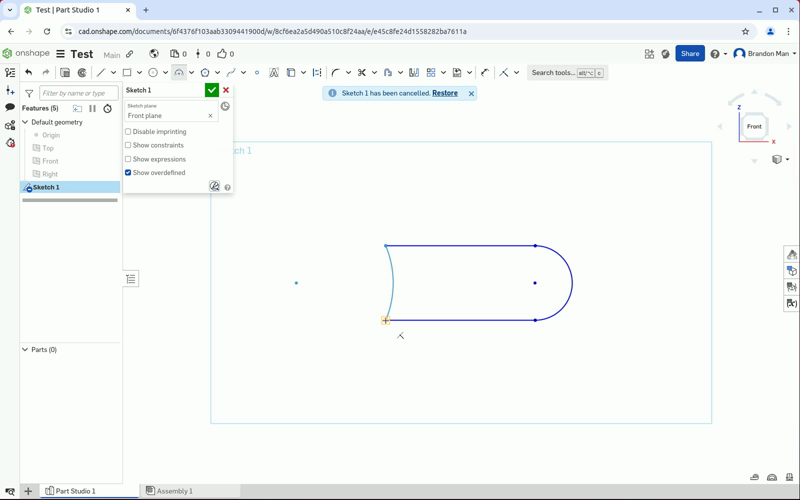
click(385, 320)
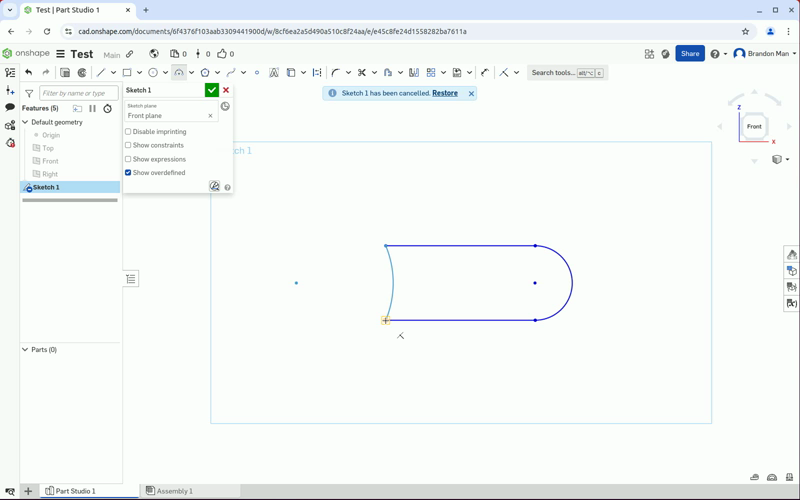
key_down(shift)
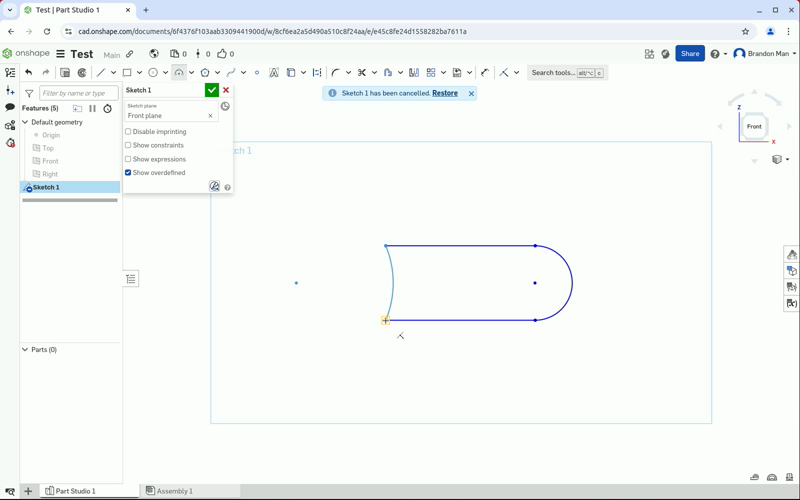
mouse_move(348, 283)
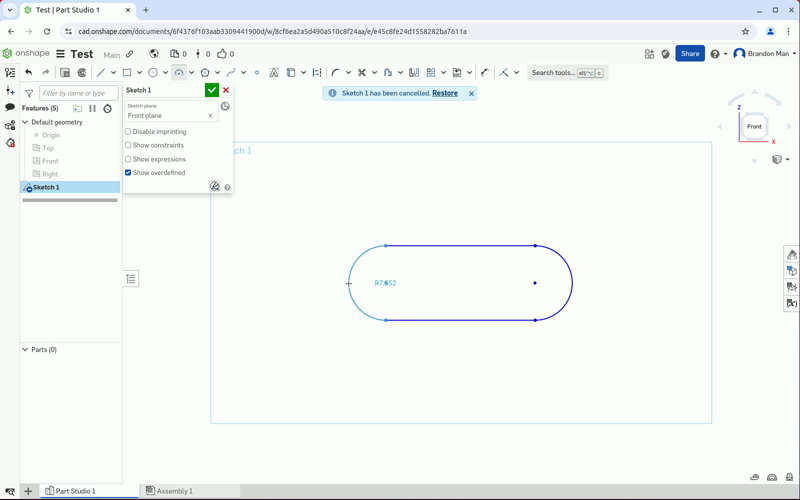
click(348, 283)
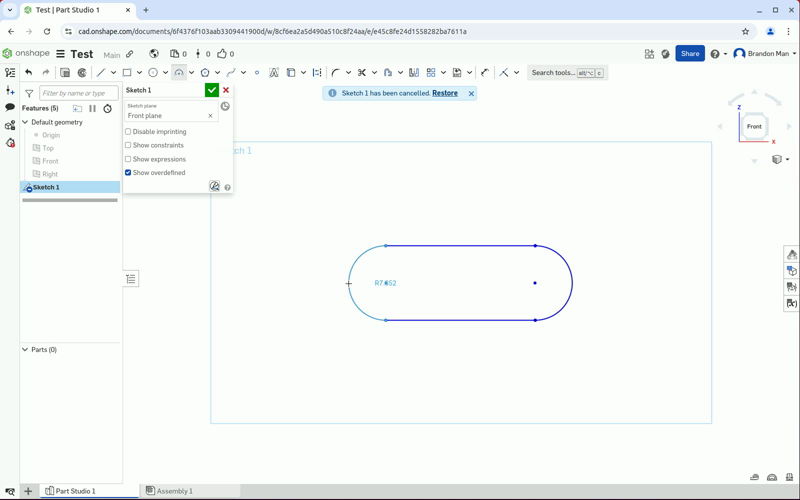
key_up(shift)
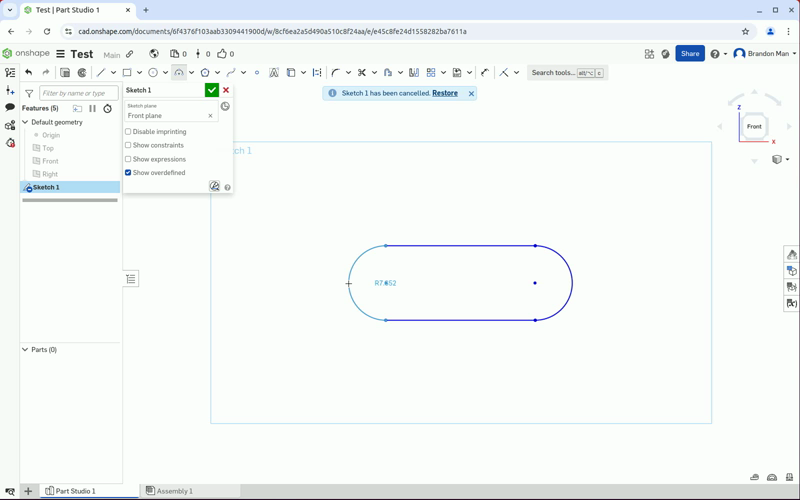
key(esc)
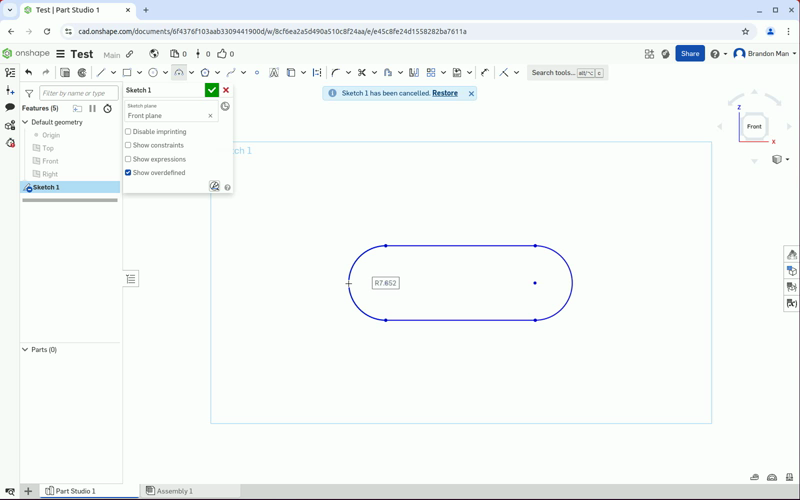
mouse_move(460, 274)
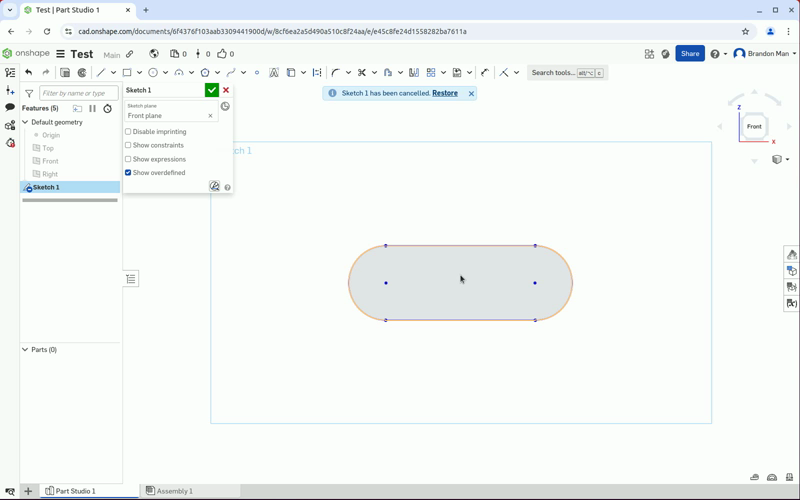
click(460, 274)
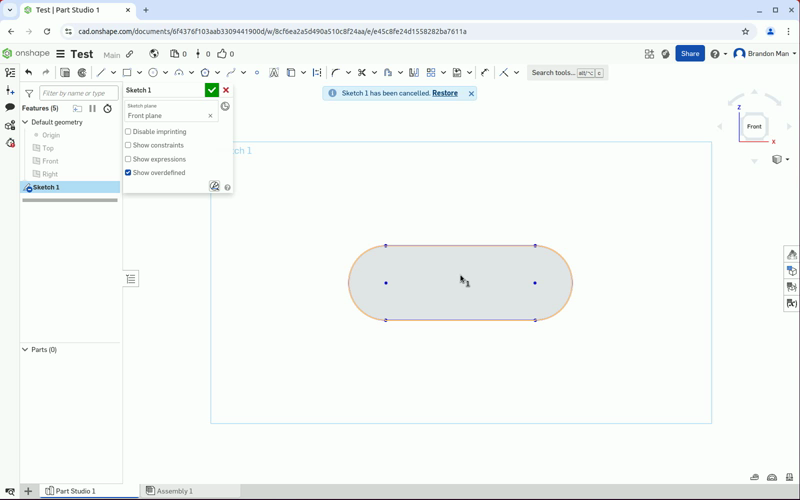
mouse_move(73, 352)
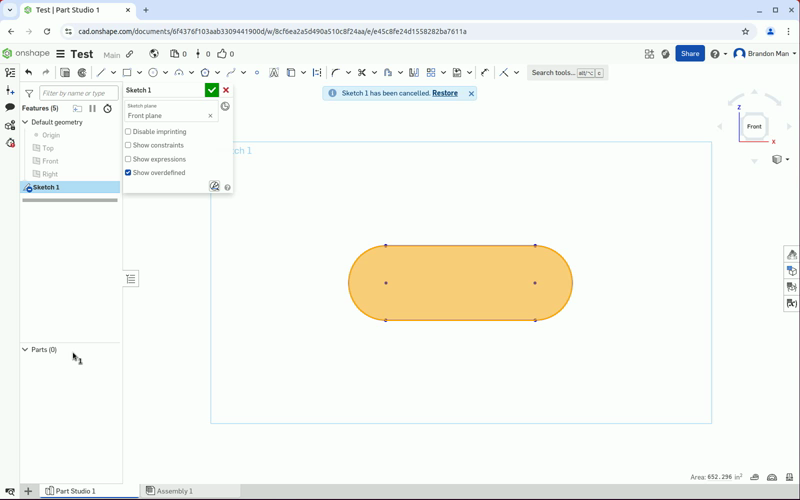
key(shift+y)
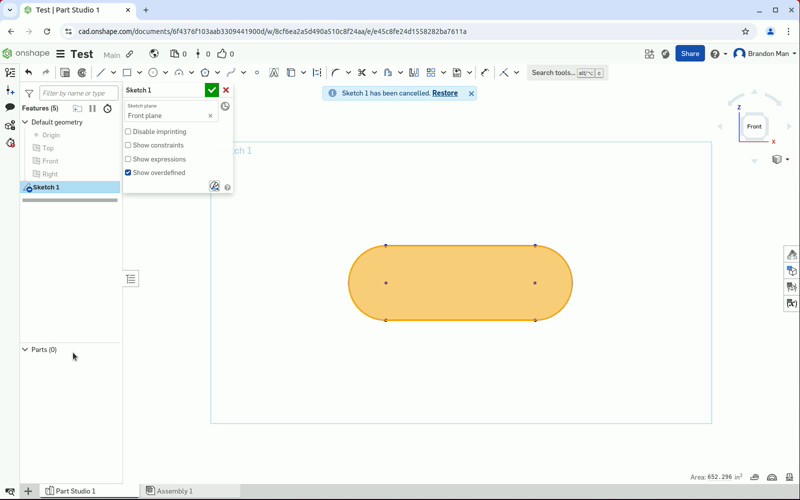
key(shift+e)
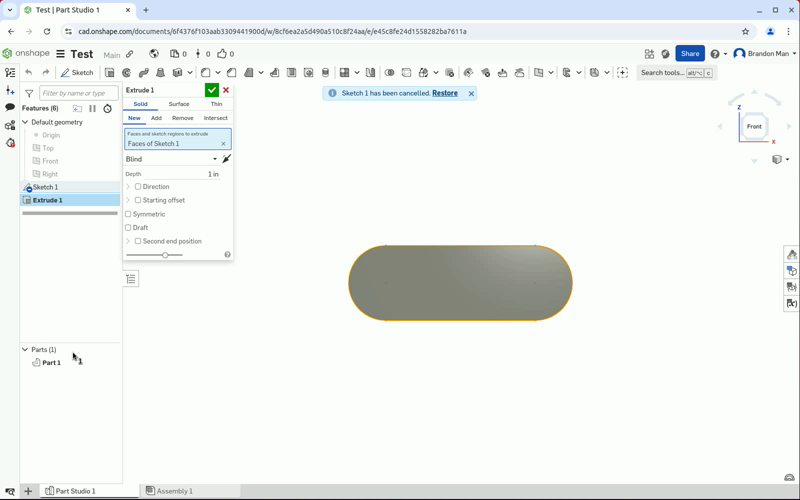
mouse_move(143, 106)
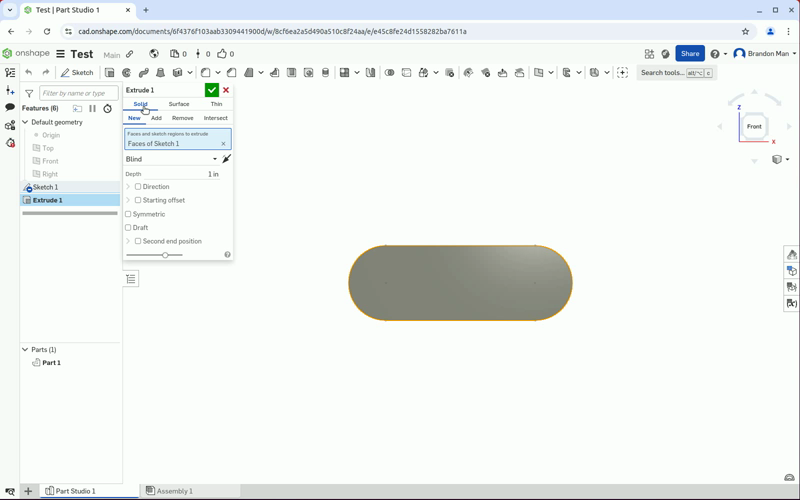
click(143, 106)
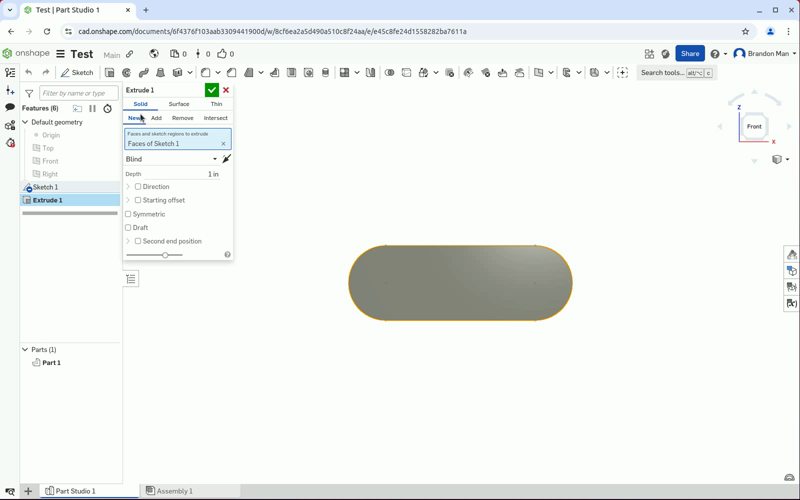
mouse_move(137, 120)
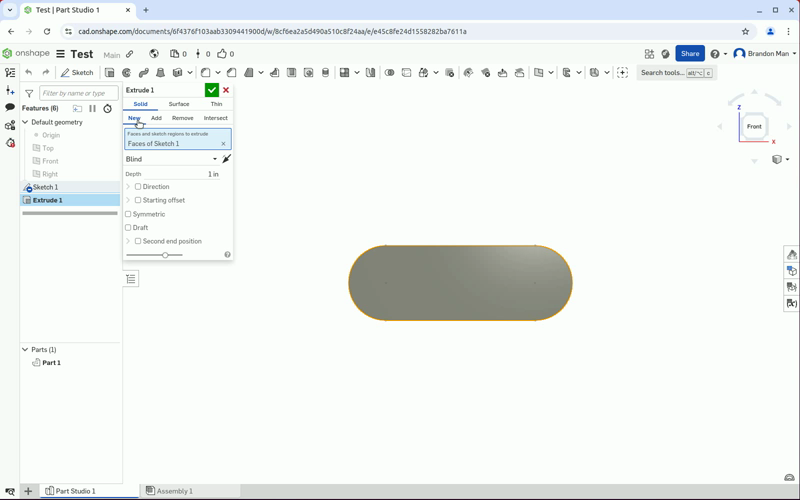
click(137, 120)
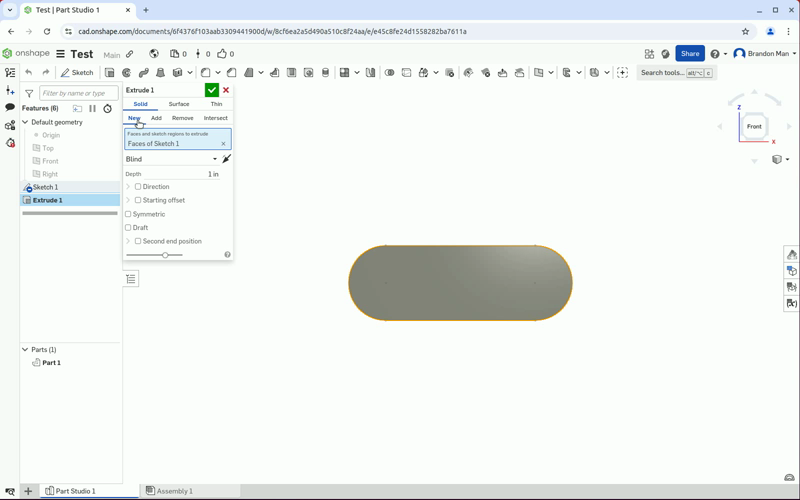
key(tab, 4)
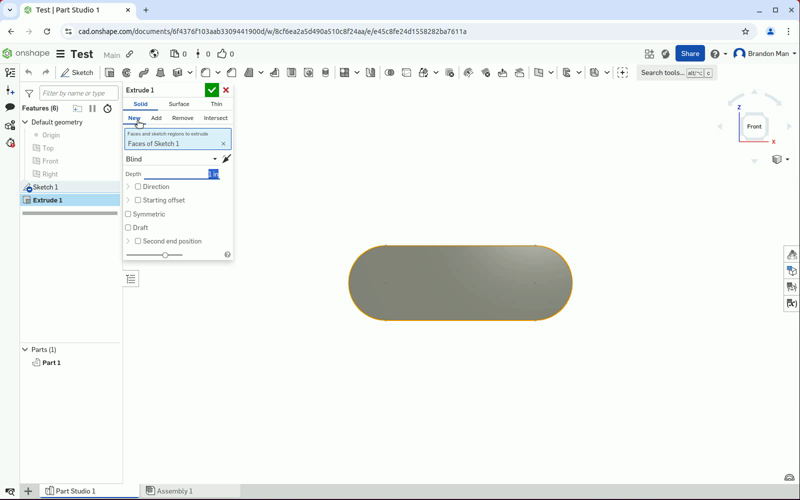
text(5.055)
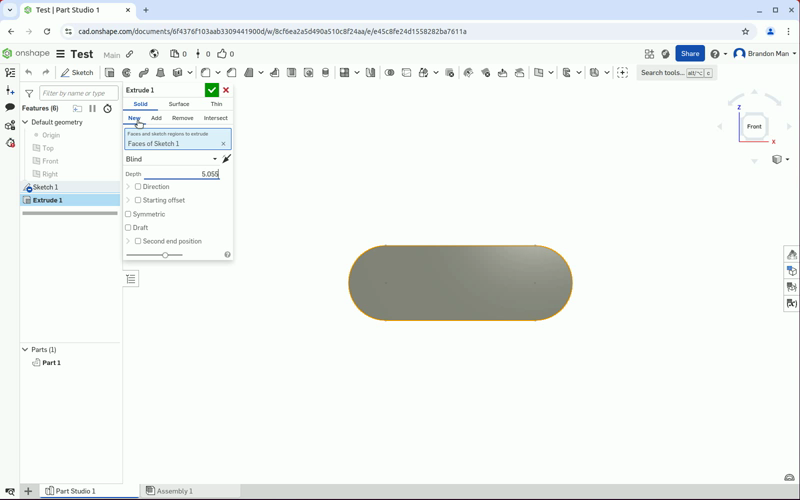
key(enter)
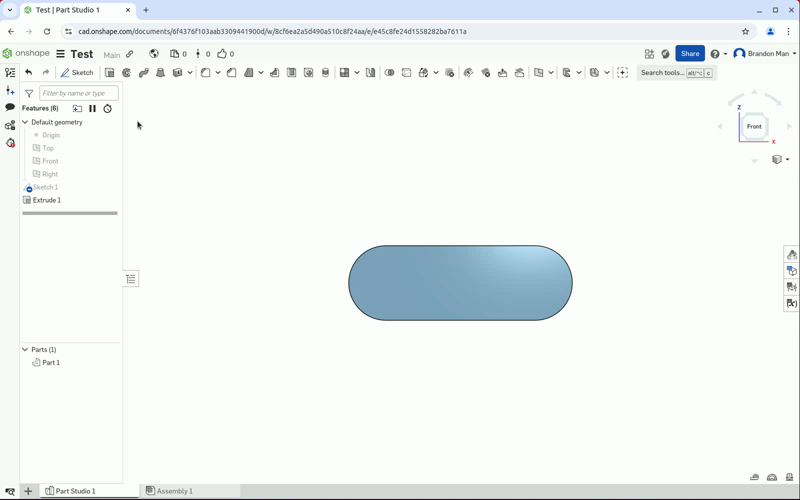
key(shift+h)
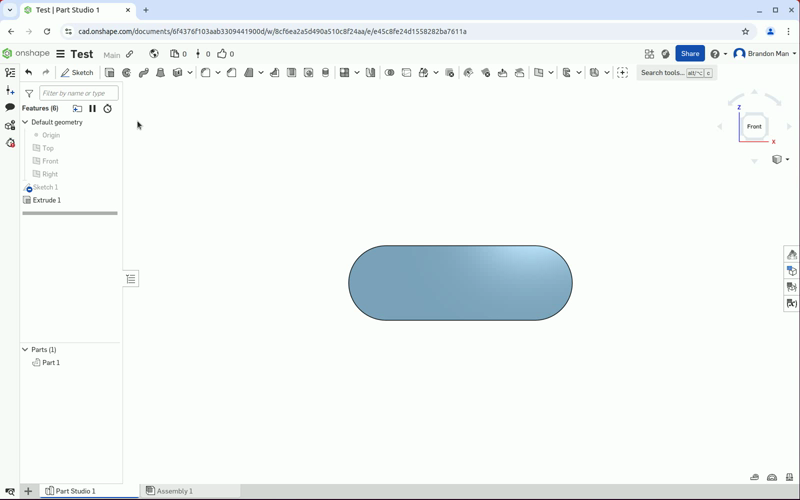
key(shift+h)
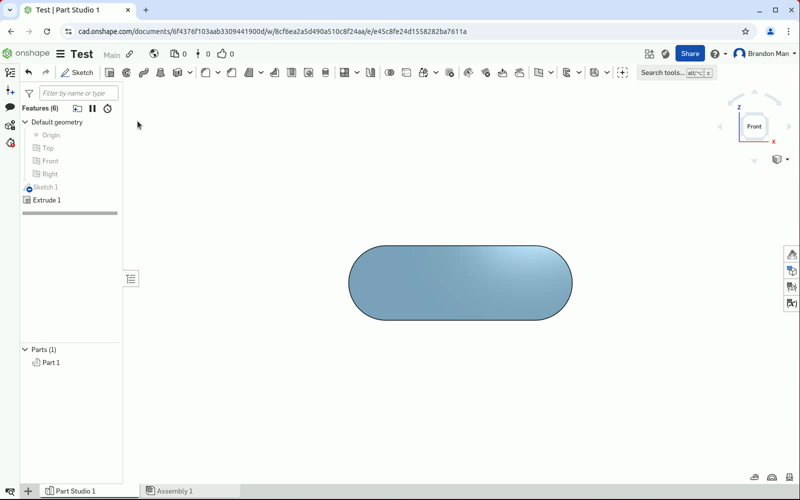
mouse_move(73, 189)
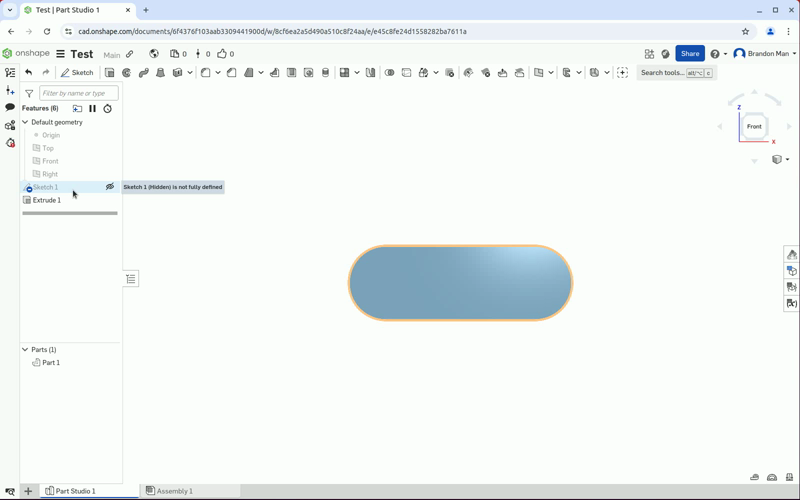
click(73, 189)
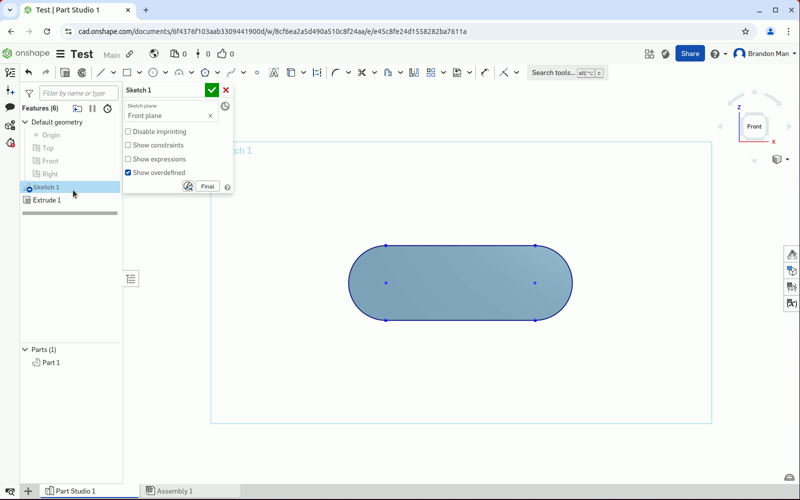
mouse_move(229, 92)
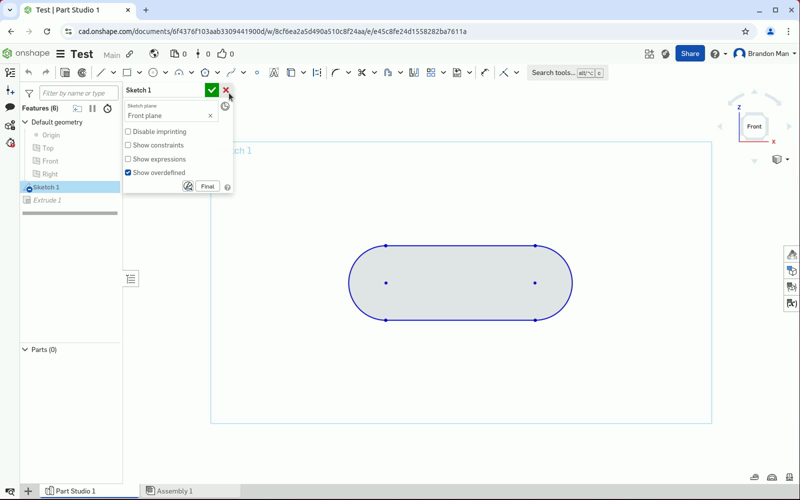
click(229, 92)
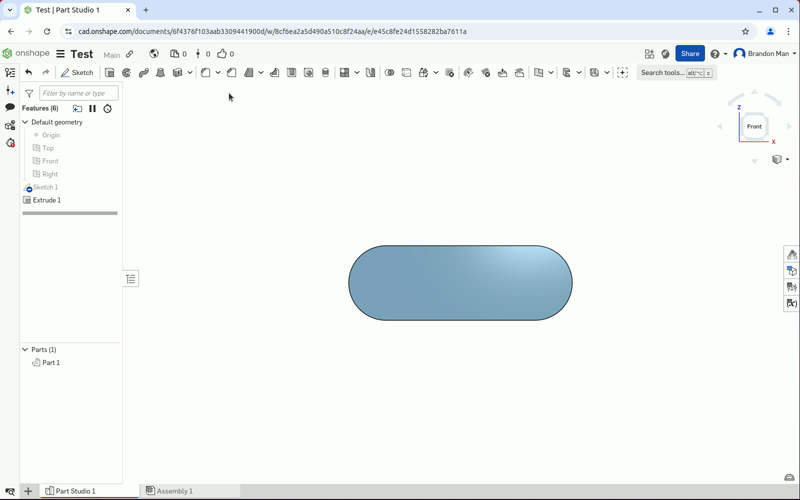
mouse_move(541, 75)
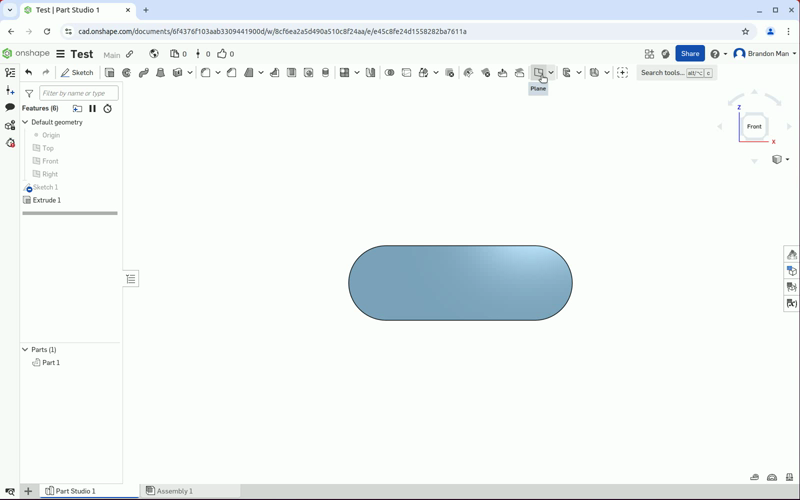
click(541, 75)
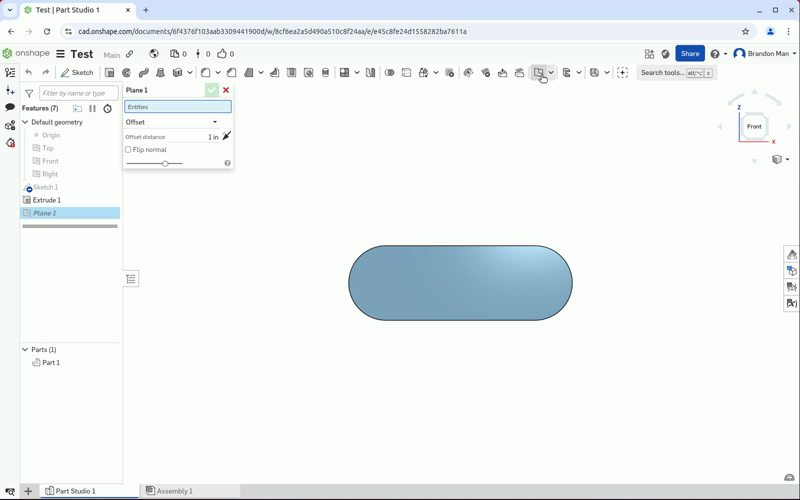
mouse_move(73, 163)
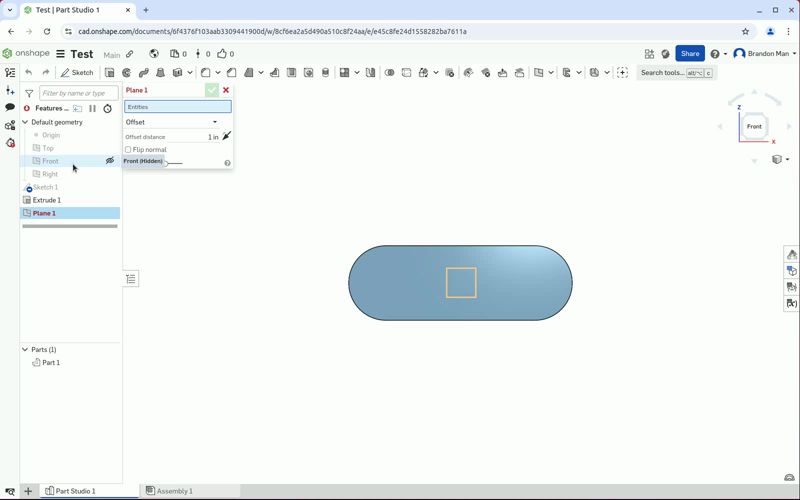
click(73, 163)
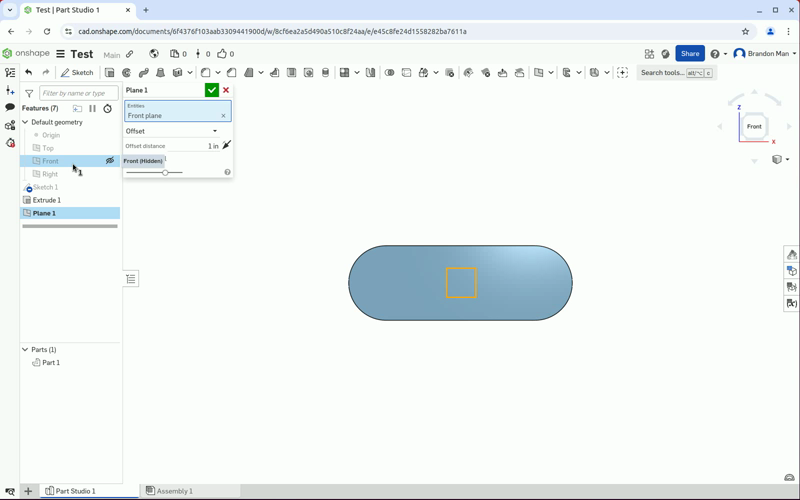
key(tab, 2)
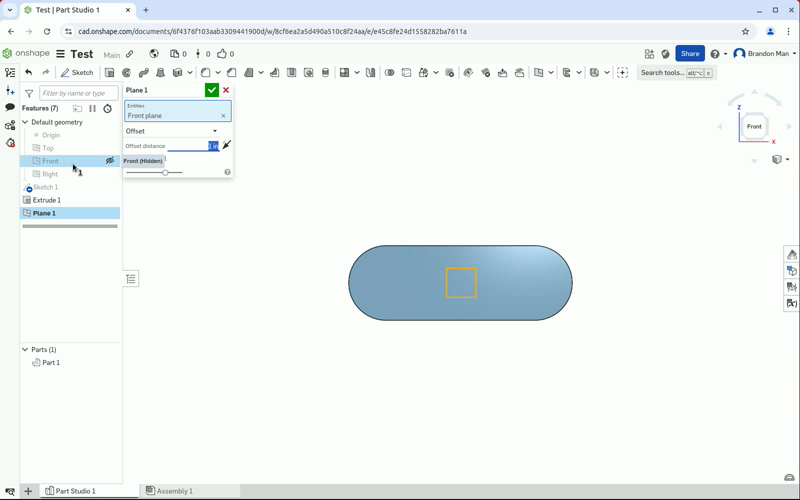
text(5.053)
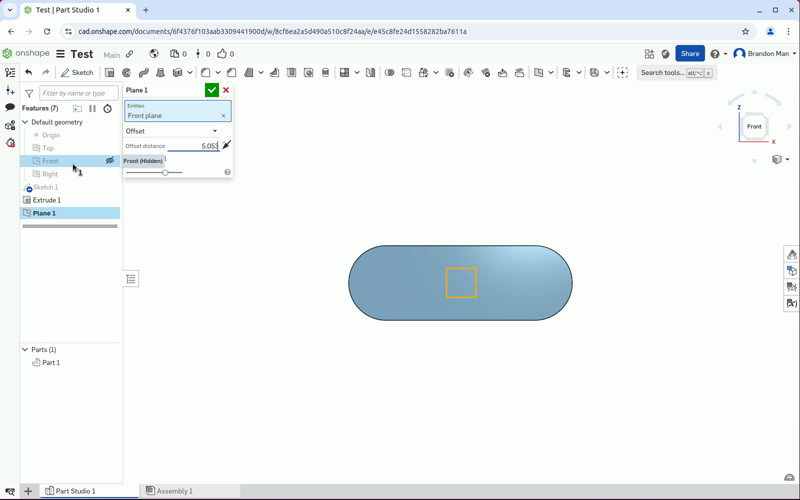
key(enter, 2)
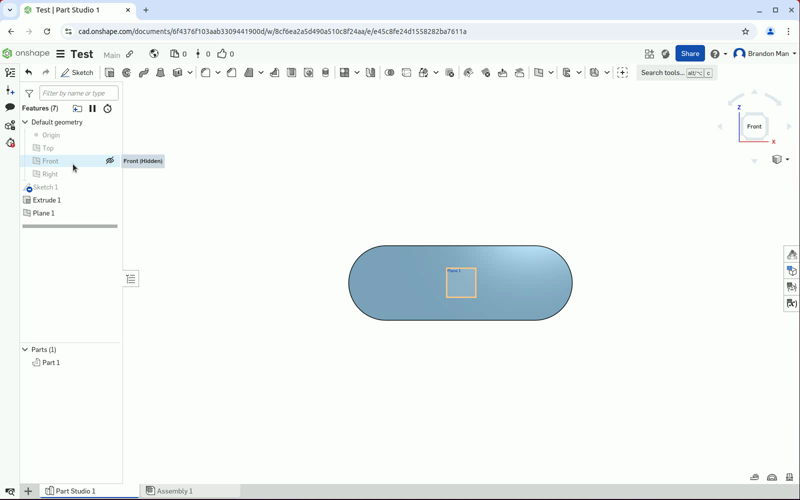
key(shift+s)
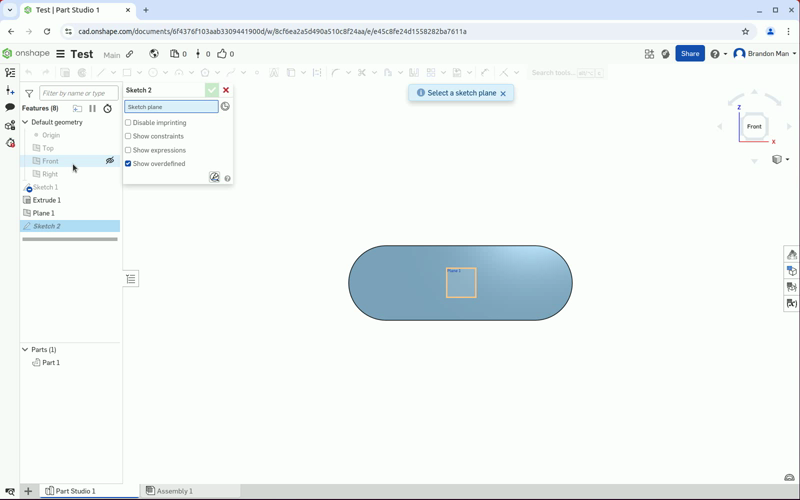
mouse_move(73, 215)
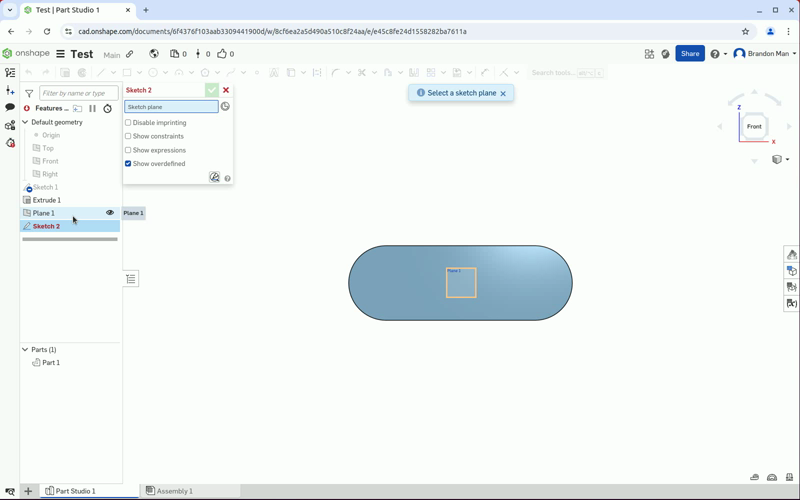
click(73, 215)
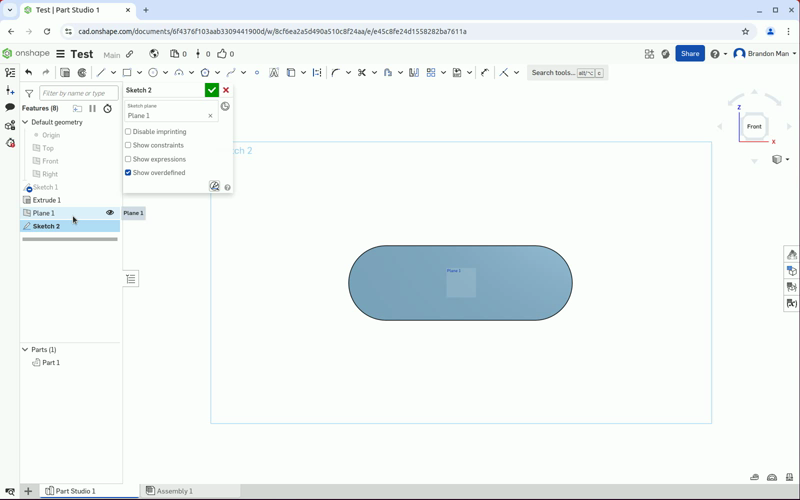
mouse_move(73, 352)
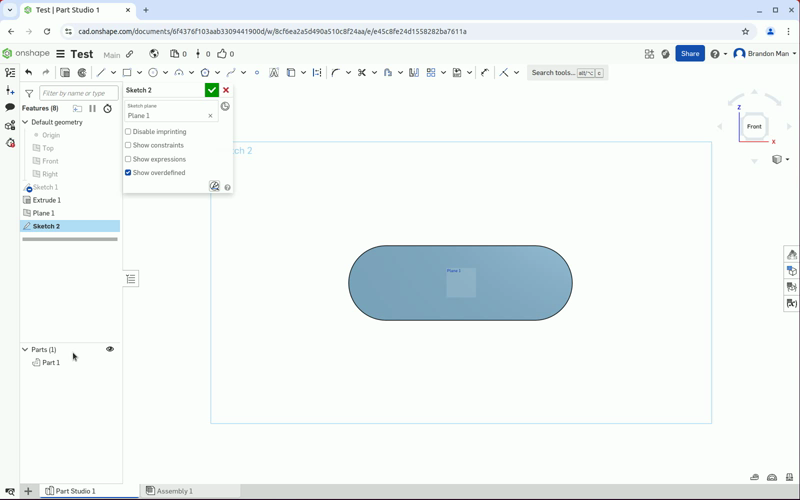
key(y)
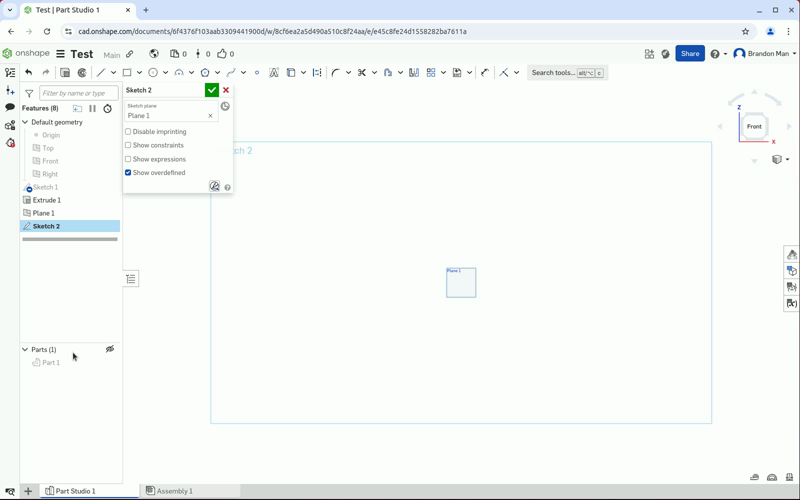
key(c)
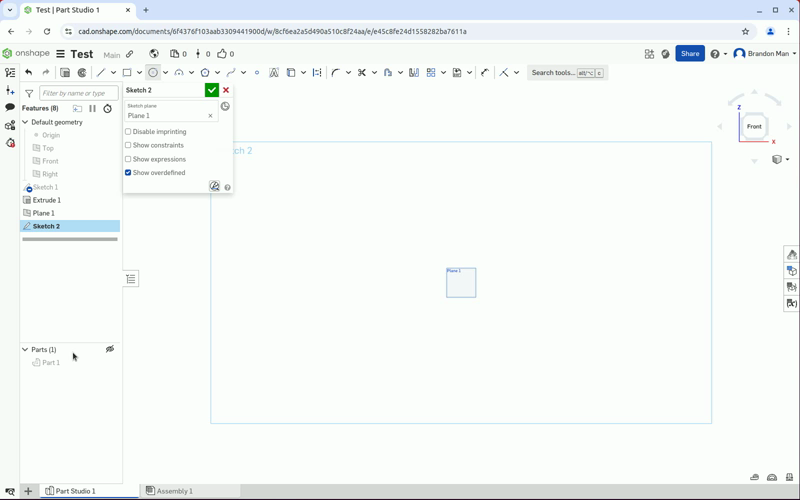
key_down(shift)
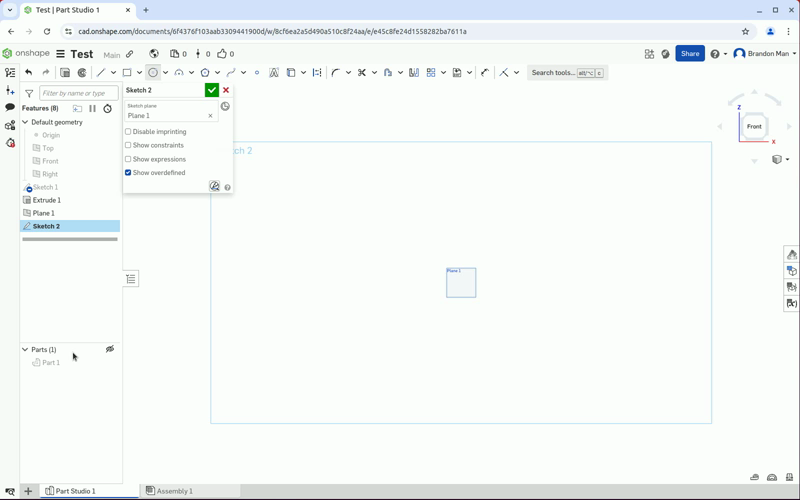
mouse_move(386, 282)
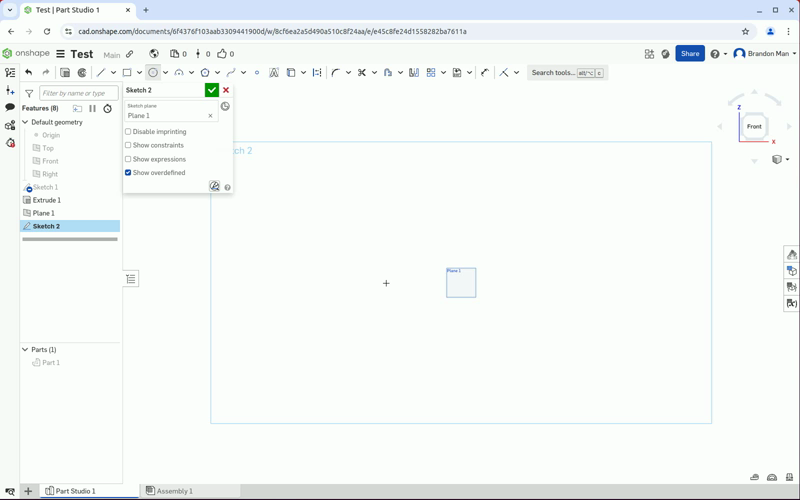
click(386, 282)
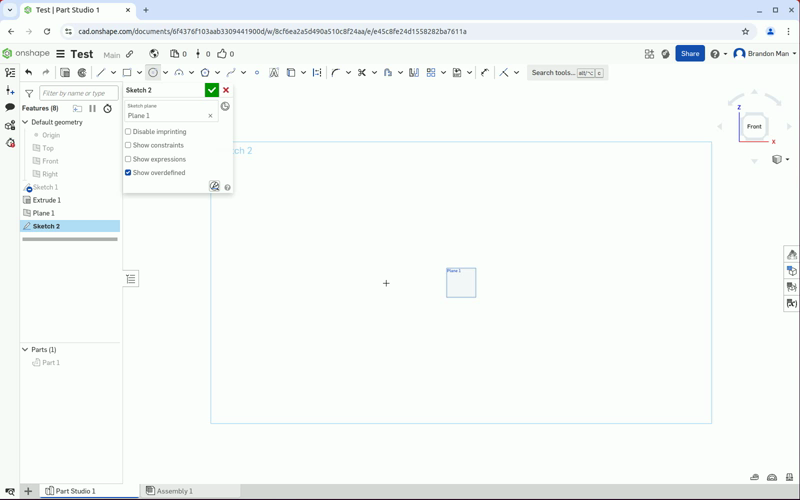
key_up(shift)
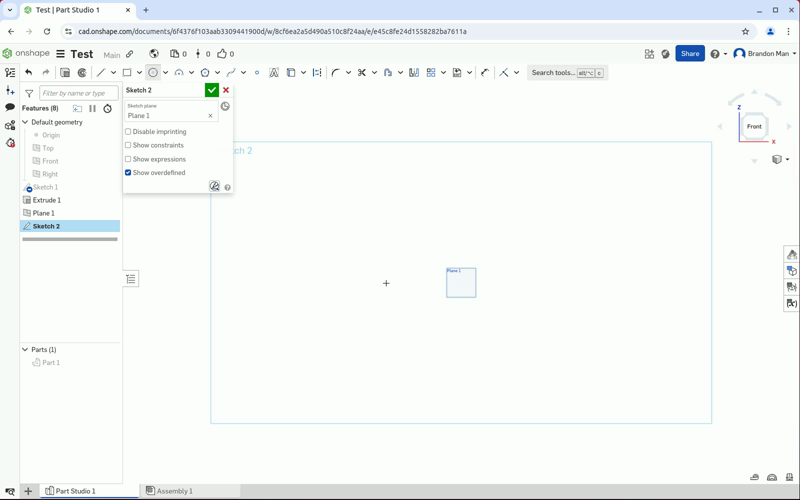
mouse_move(406, 282)
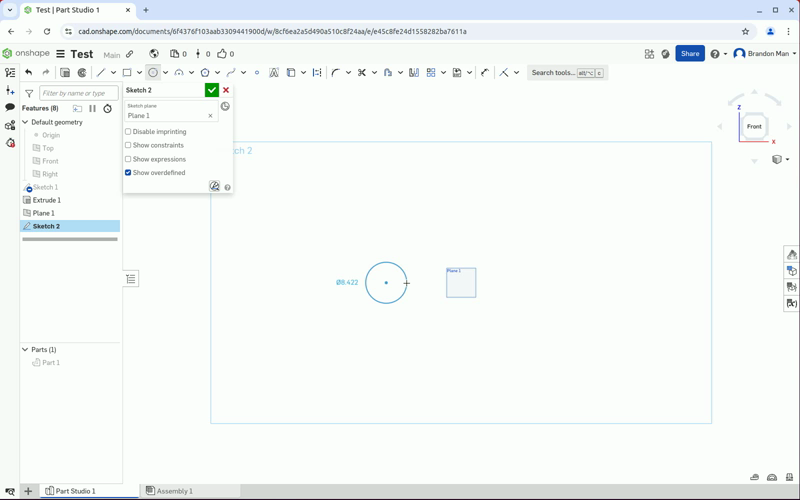
click(406, 282)
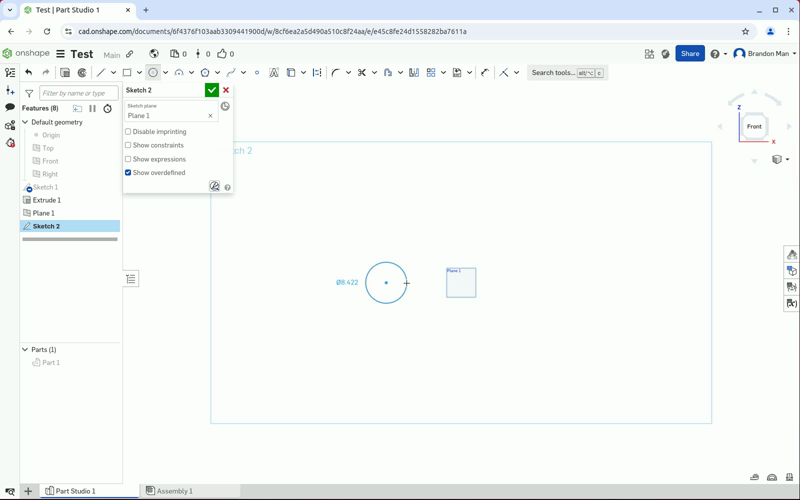
key(esc)
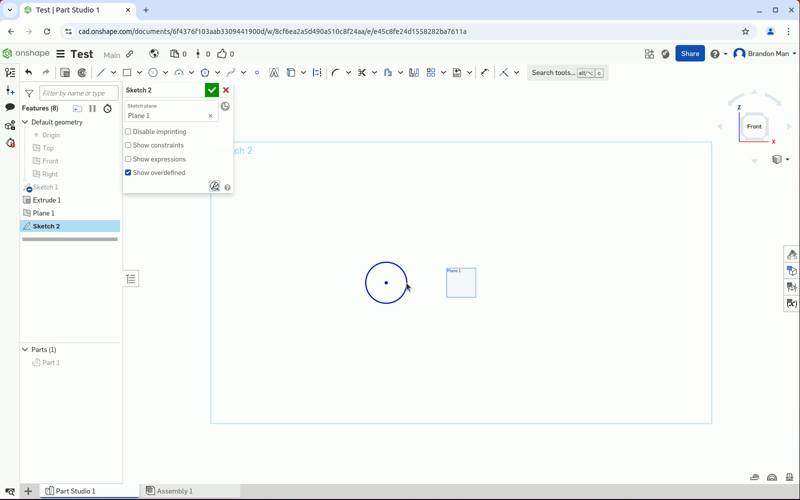
mouse_move(394, 278)
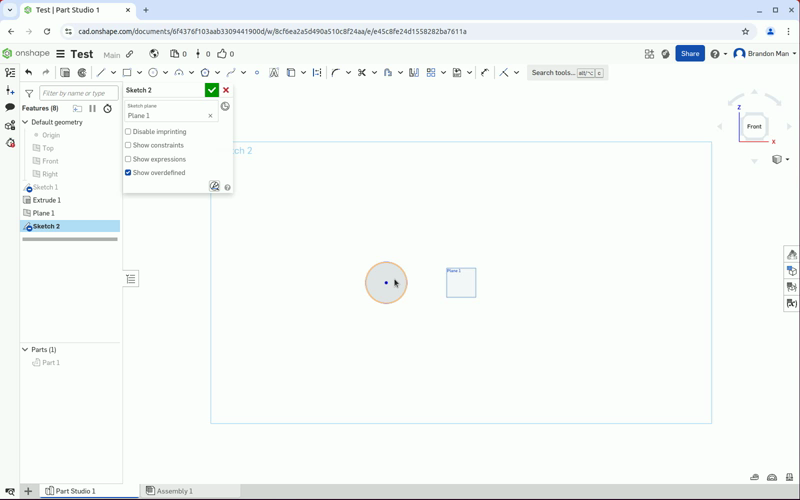
scroll(6)
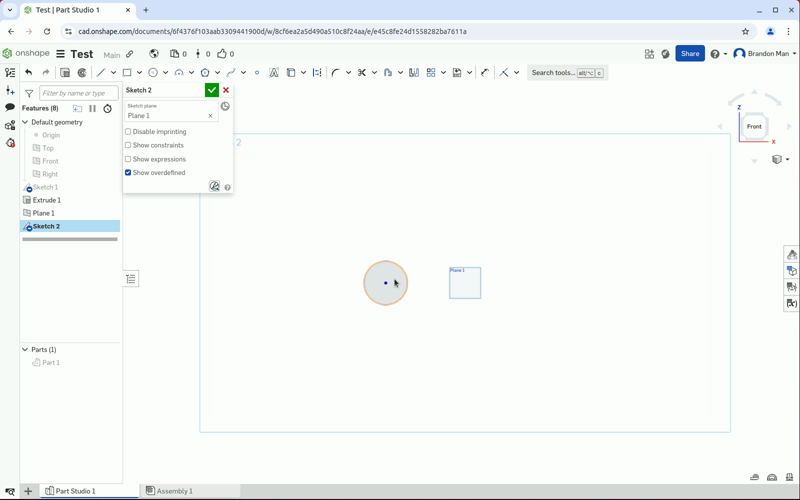
scroll(6)
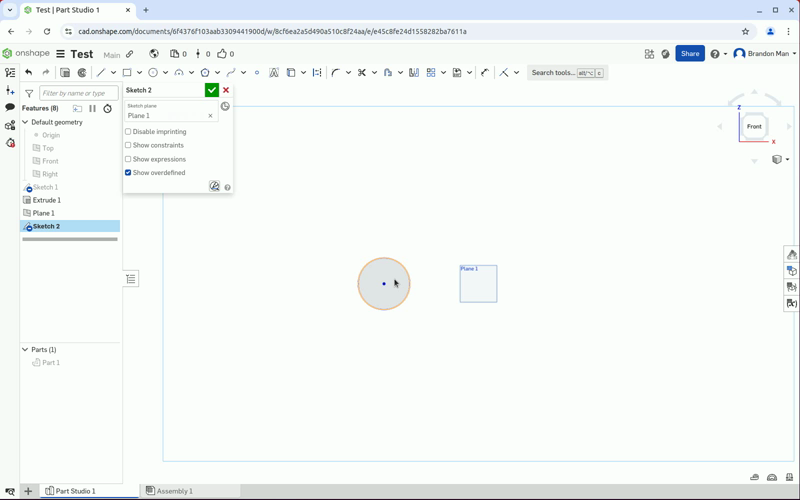
scroll(6)
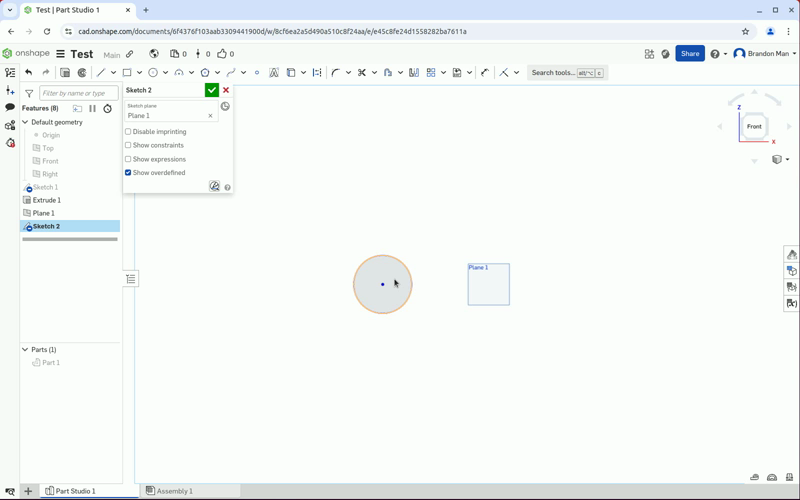
scroll(6)
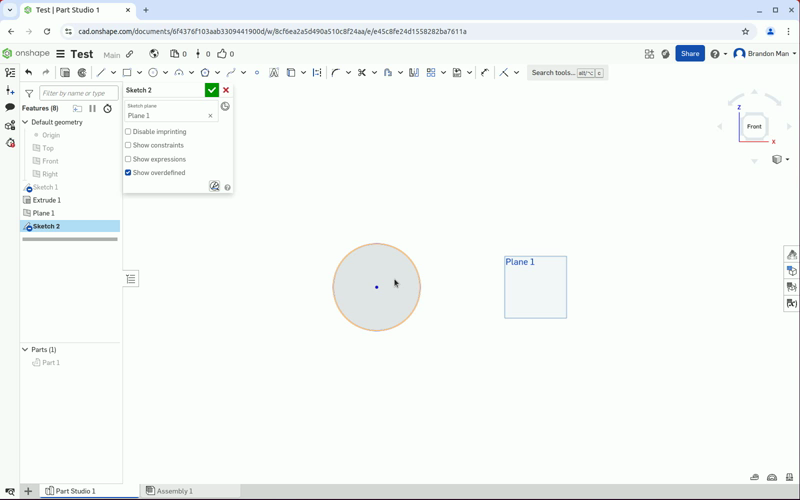
scroll(6)
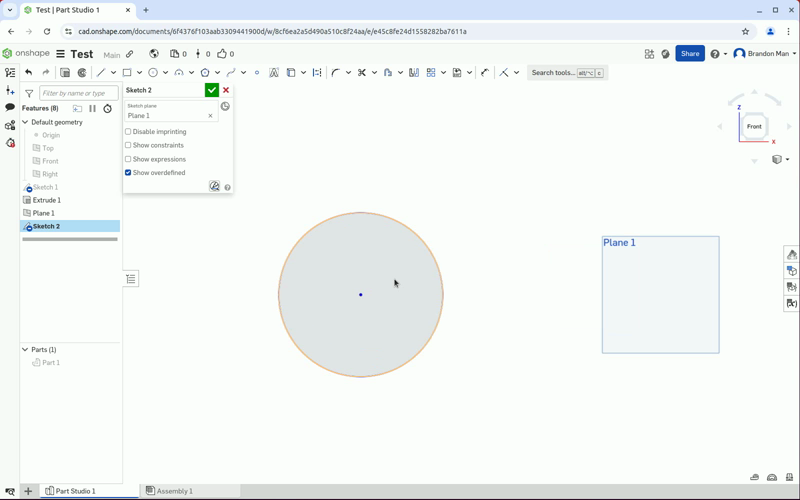
scroll(6)
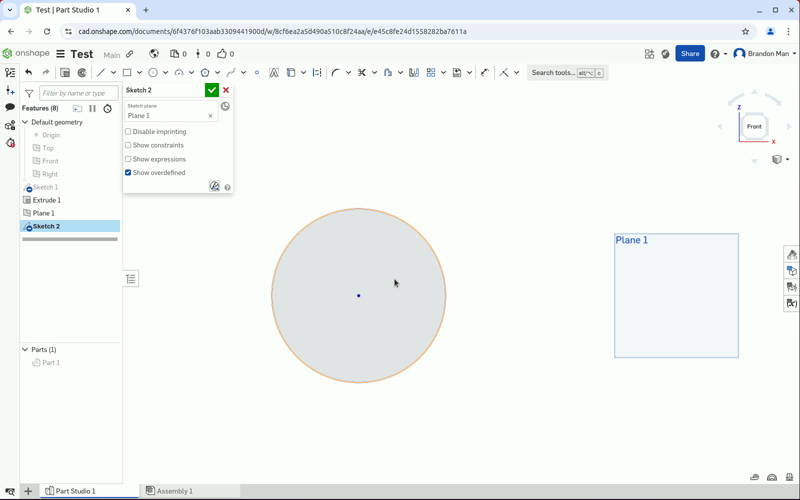
scroll(6)
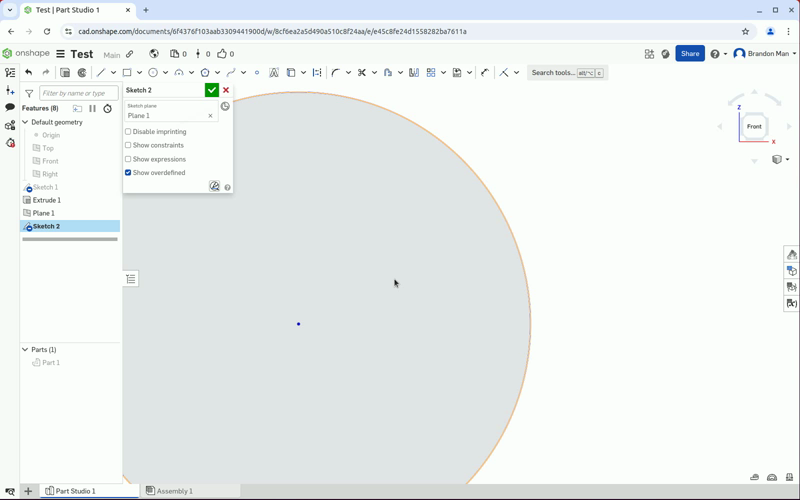
click(394, 278)
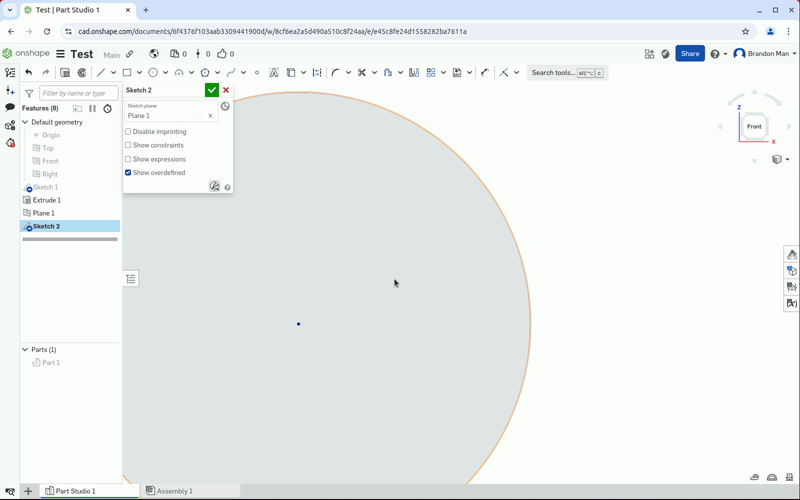
scroll(-6)
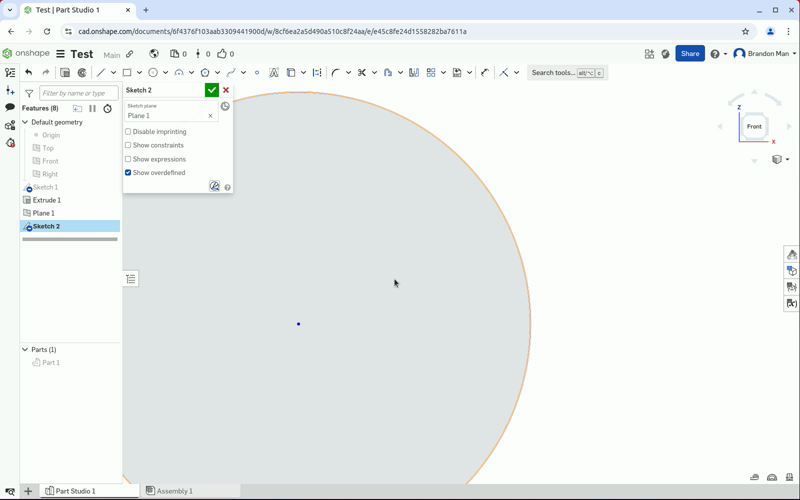
scroll(-6)
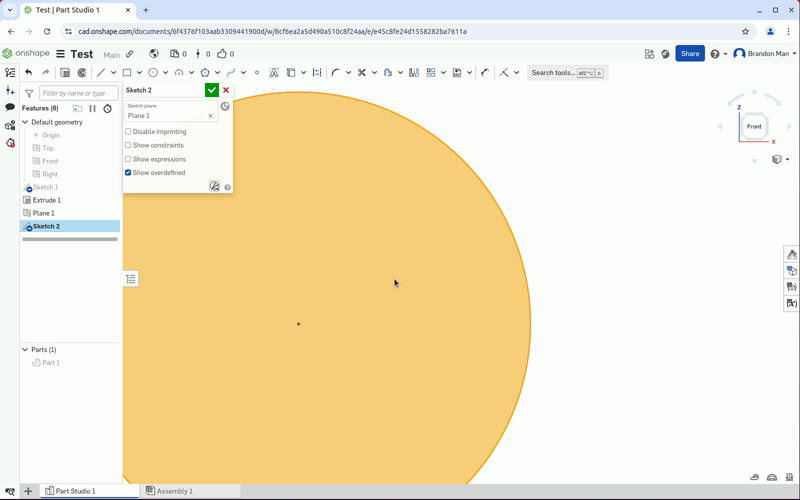
scroll(-6)
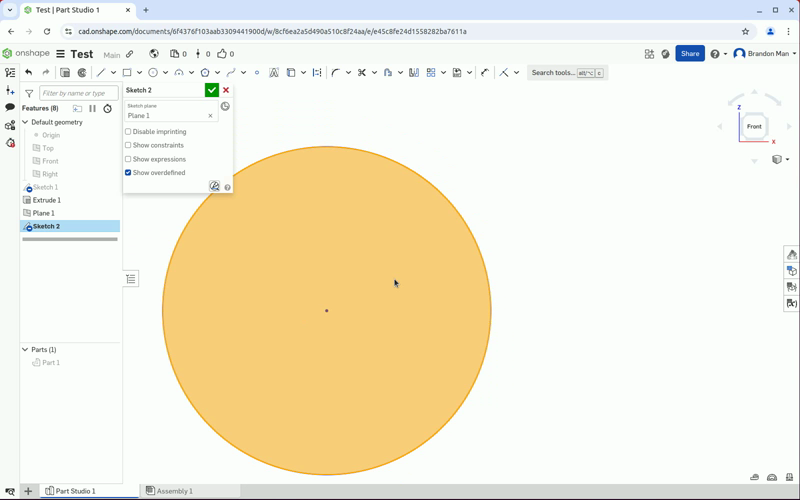
scroll(-6)
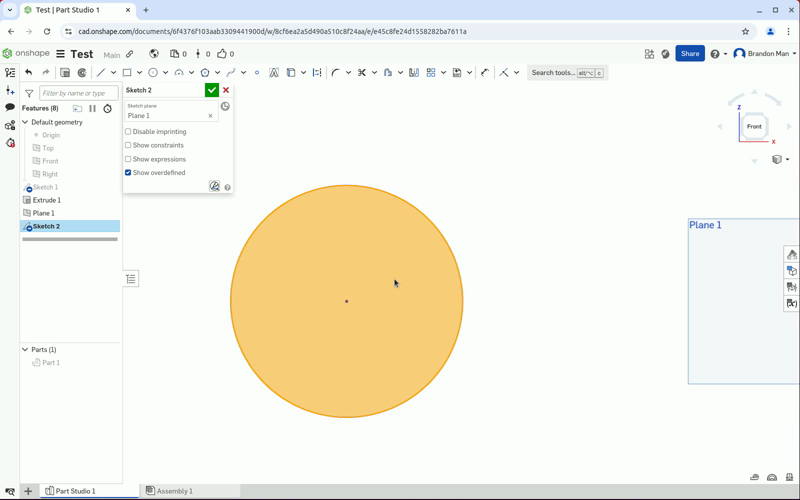
scroll(-6)
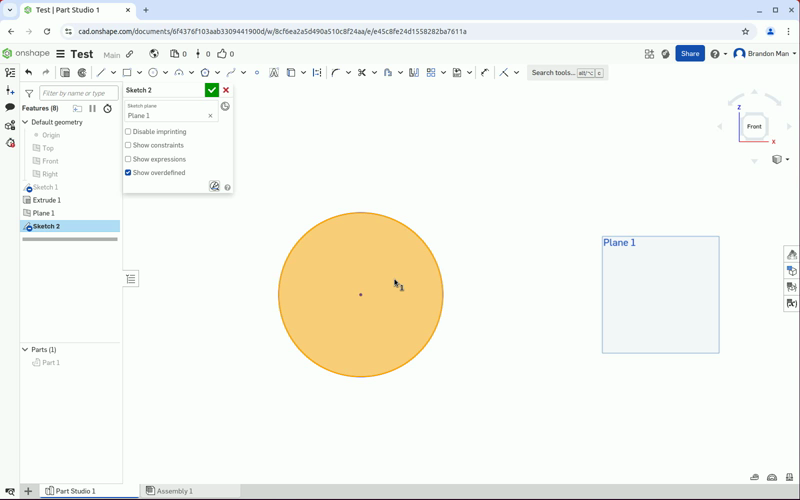
scroll(-6)
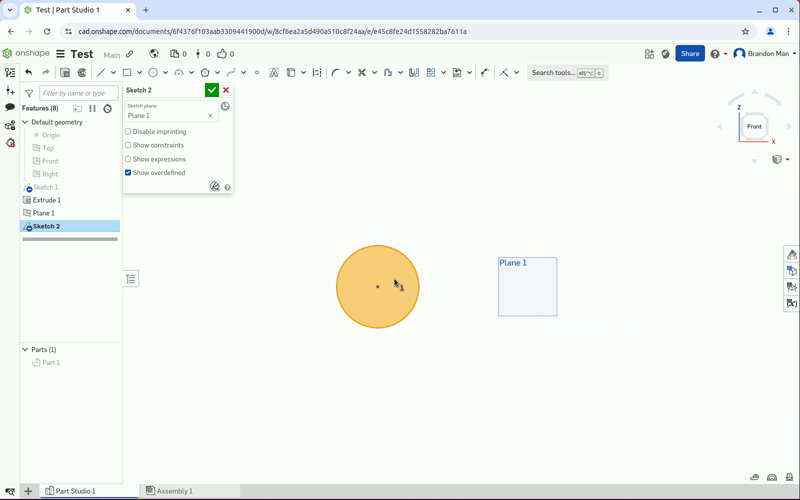
scroll(-6)
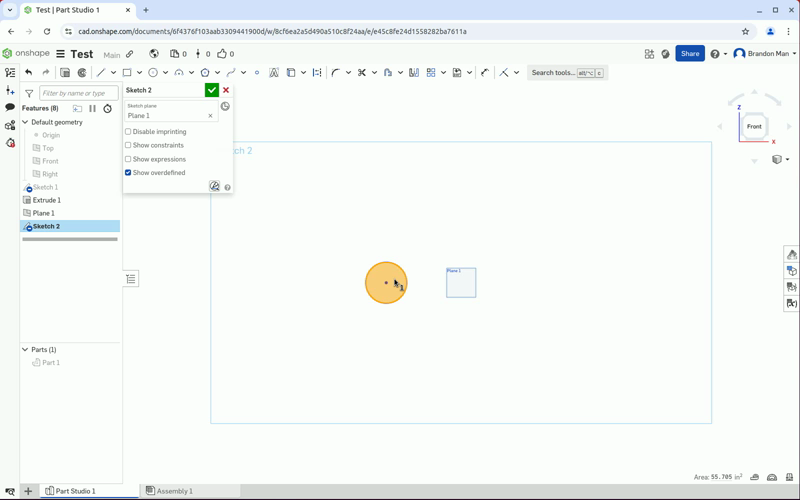
mouse_move(73, 352)
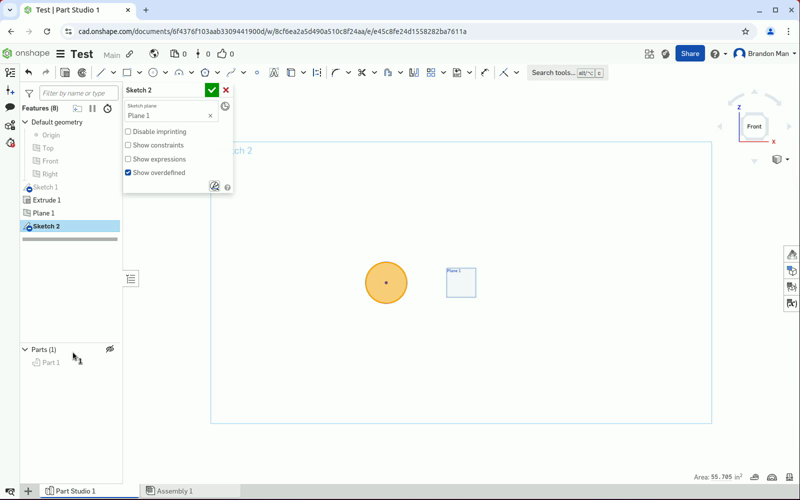
key(shift+y)
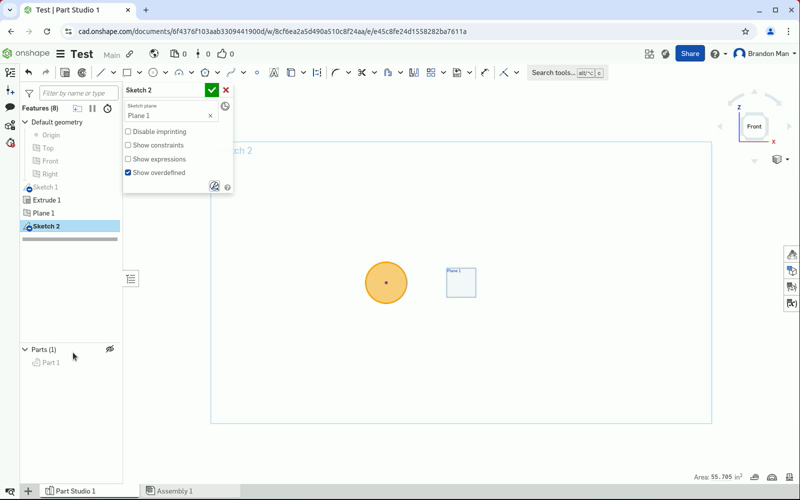
key(shift+e)
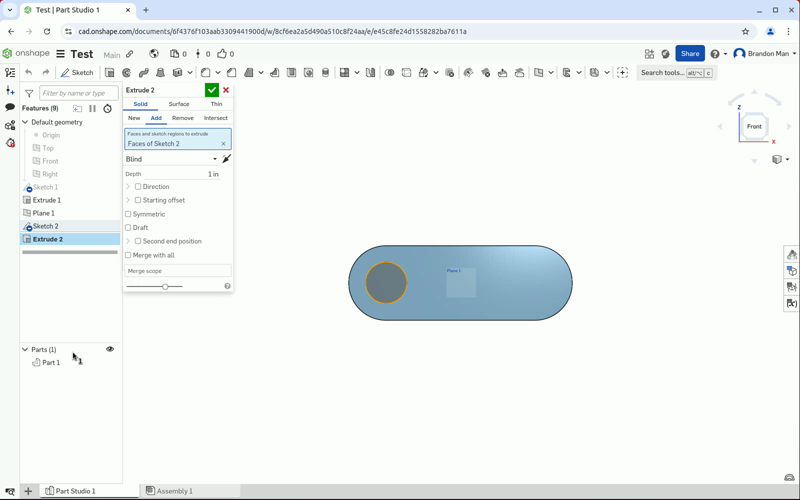
mouse_move(143, 106)
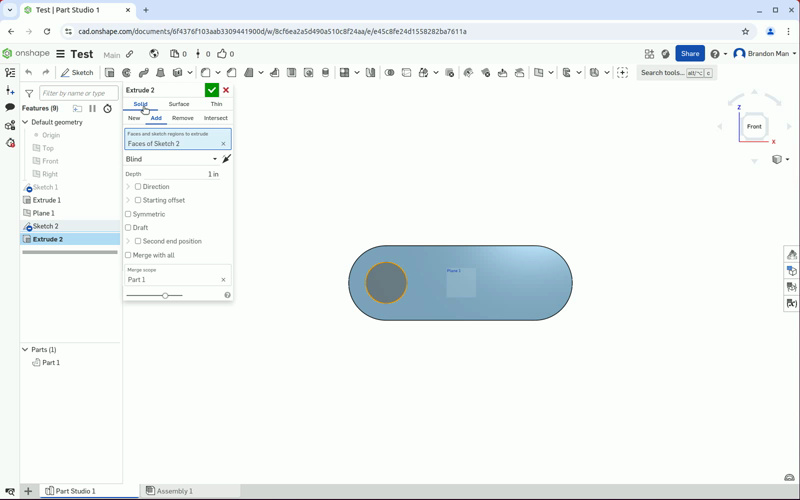
click(143, 106)
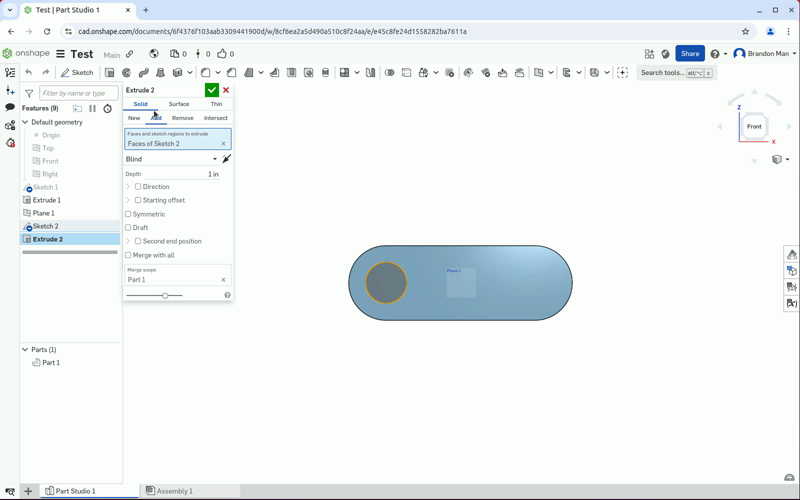
mouse_move(186, 120)
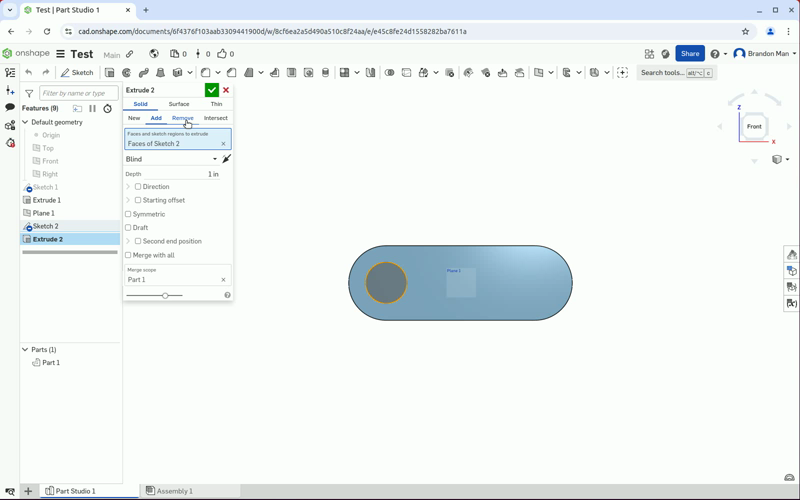
click(186, 120)
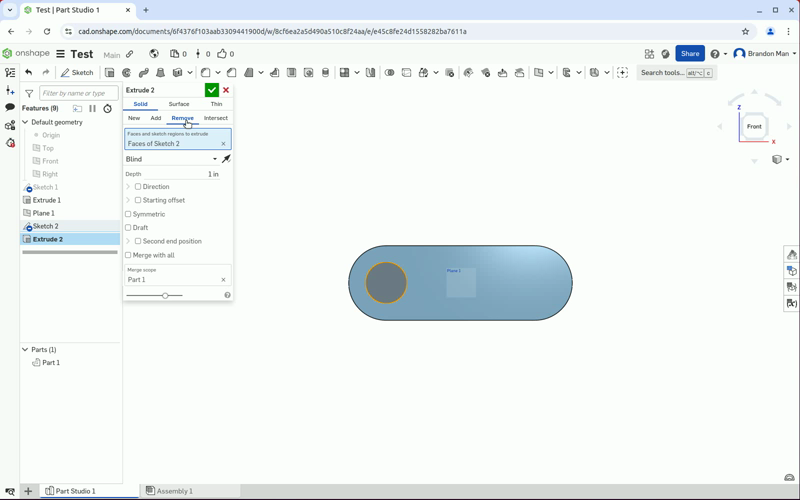
key(tab, 4)
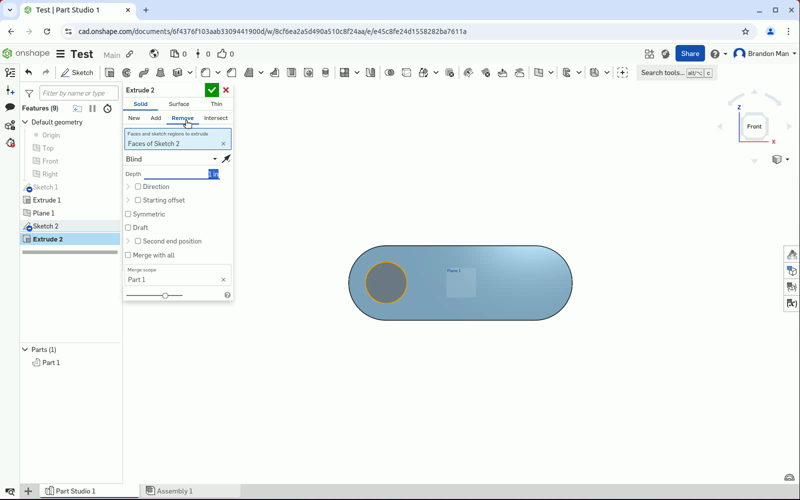
text(5.055)
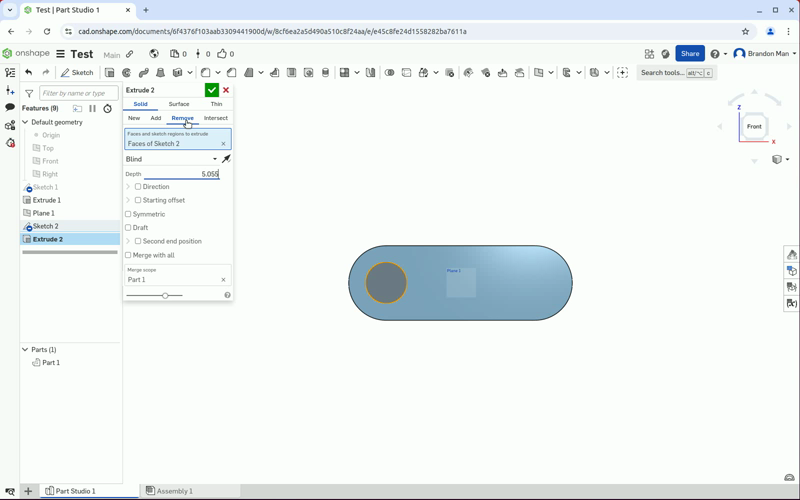
key(tab, 6)
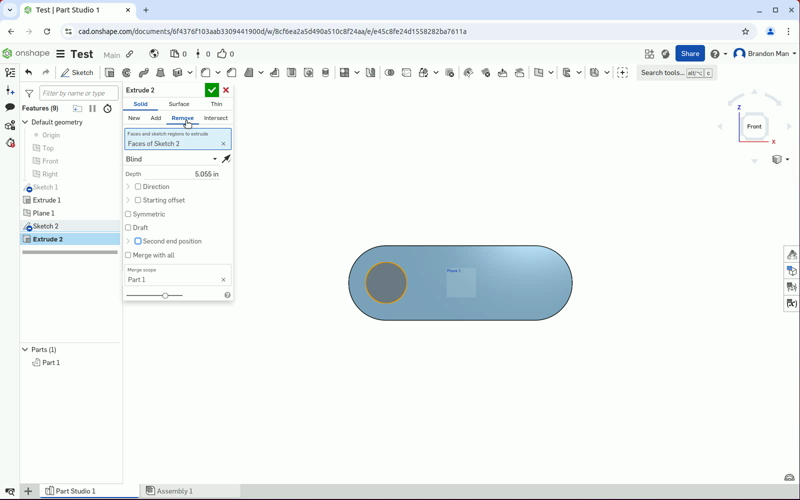
key(space)
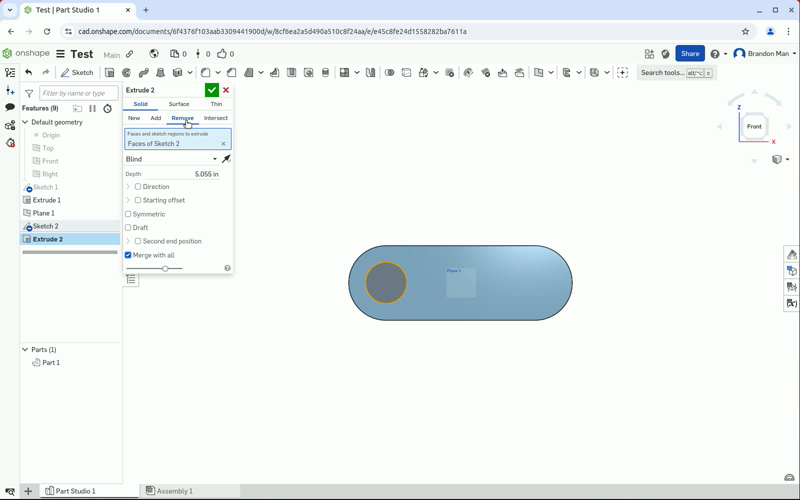
key(enter)
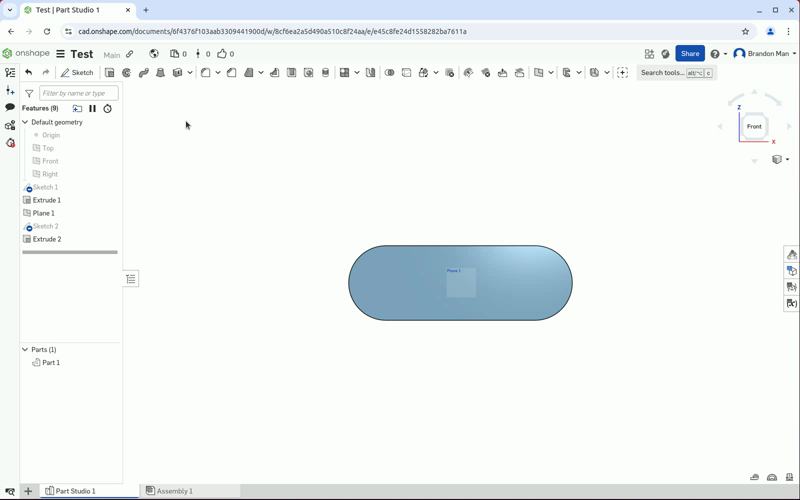
key(shift+h)
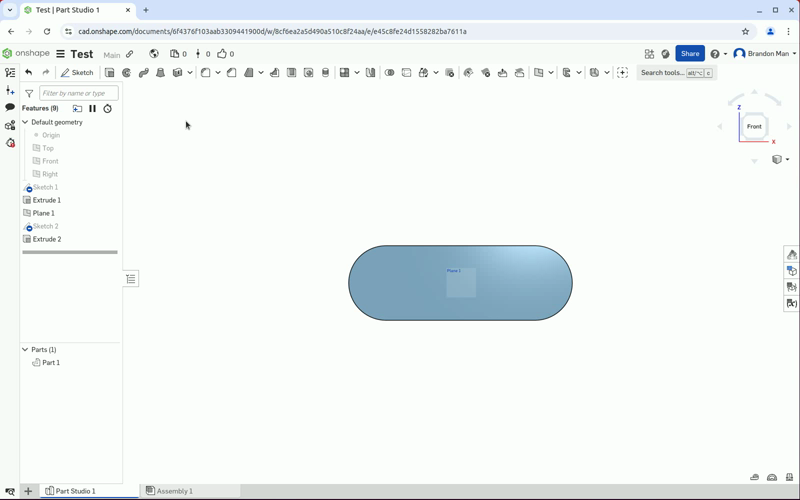
key(shift+h)
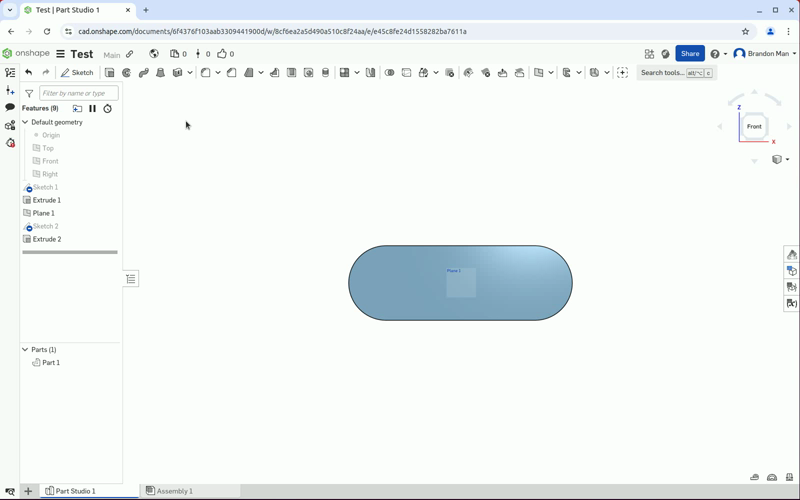
mouse_move(73, 189)
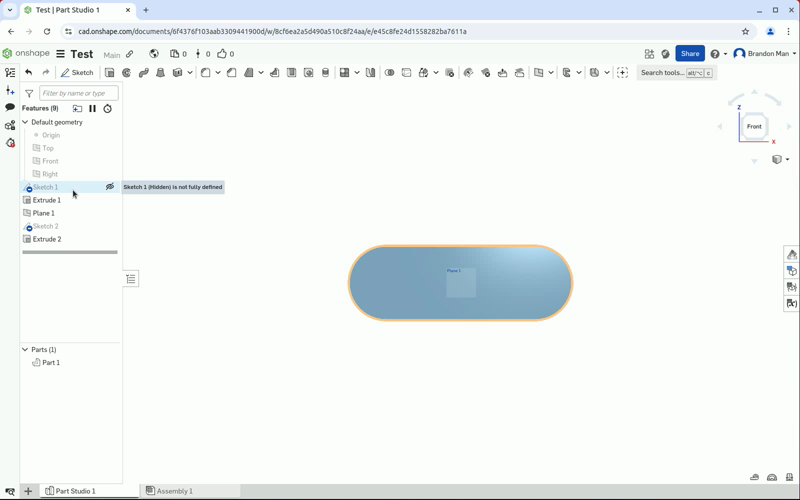
click(73, 189)
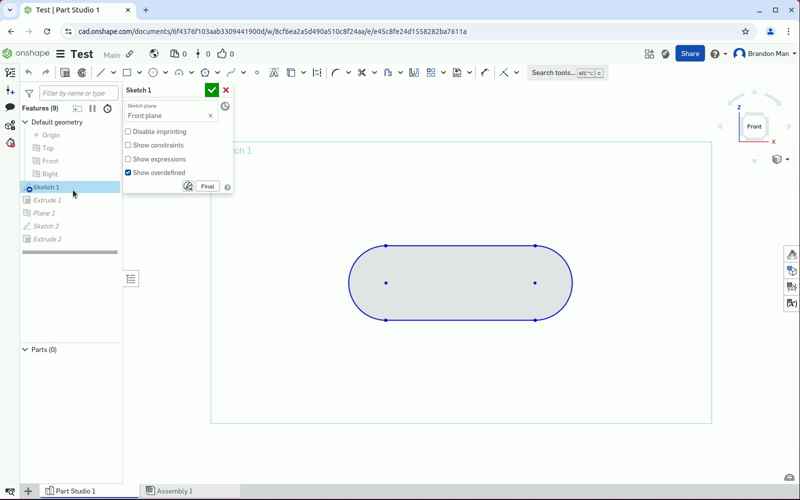
mouse_move(229, 92)
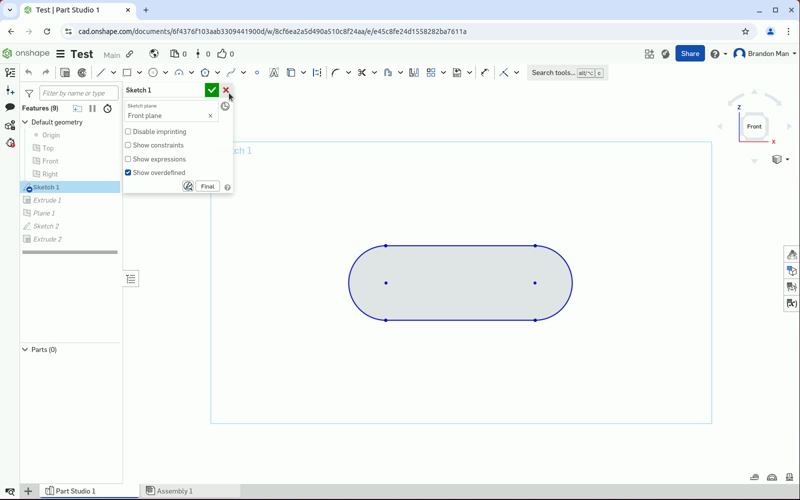
click(229, 92)
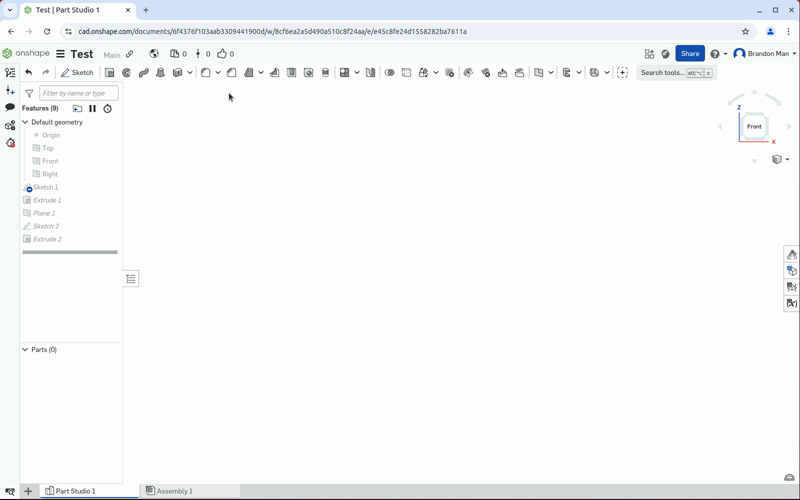
key(shift+s)
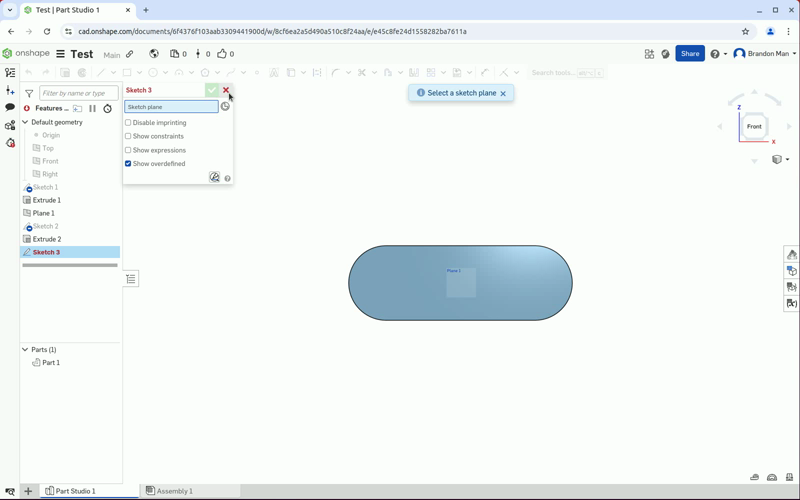
mouse_move(73, 215)
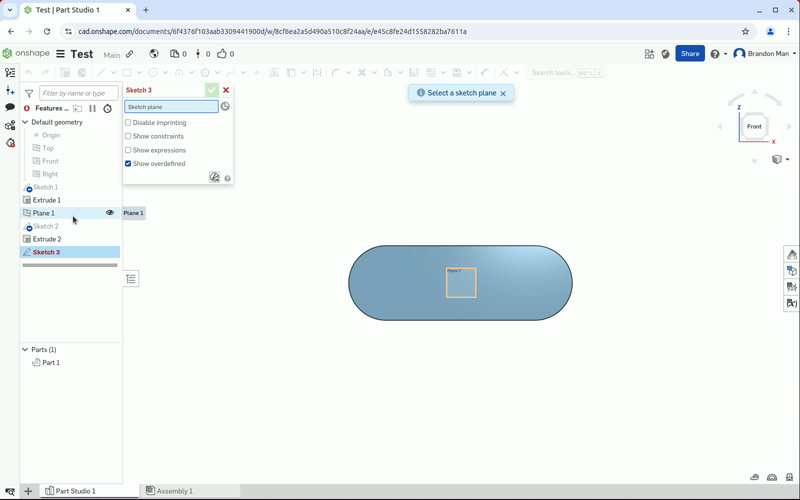
click(73, 215)
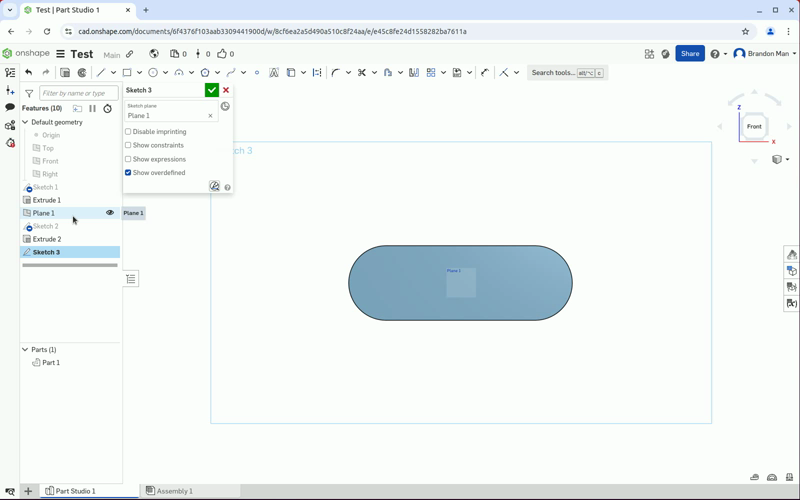
mouse_move(73, 352)
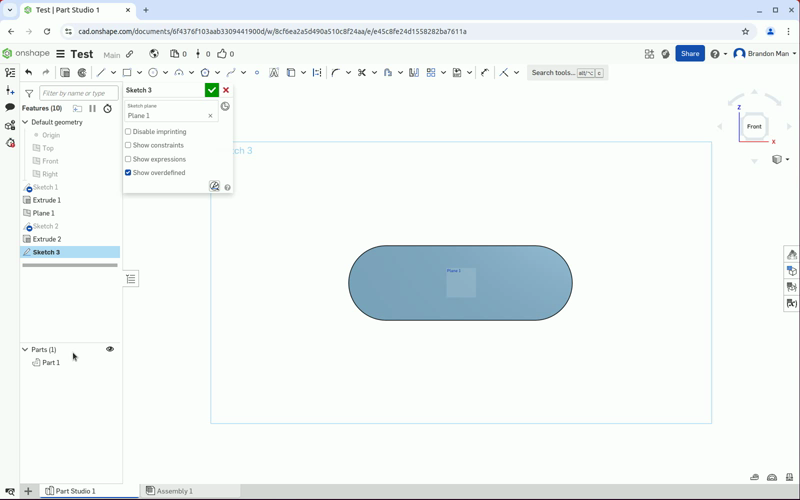
key(y)
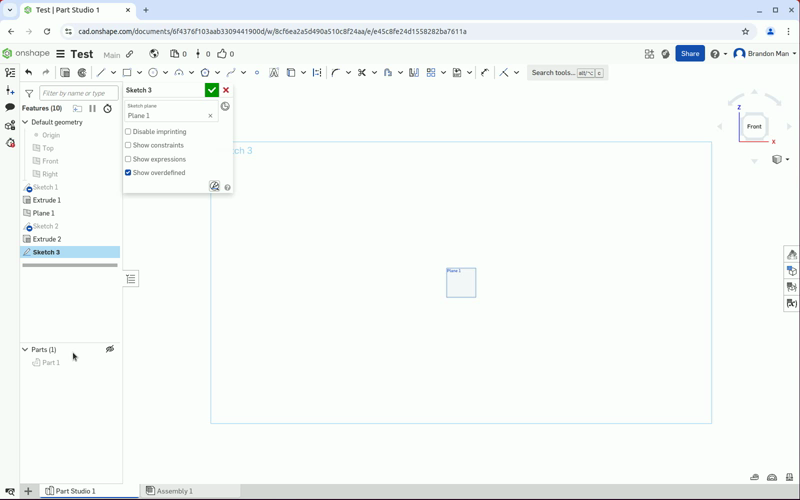
key(c)
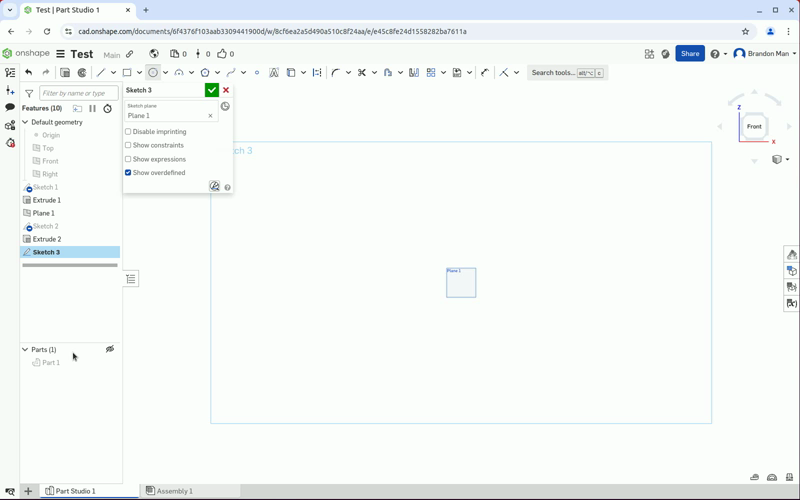
key_down(shift)
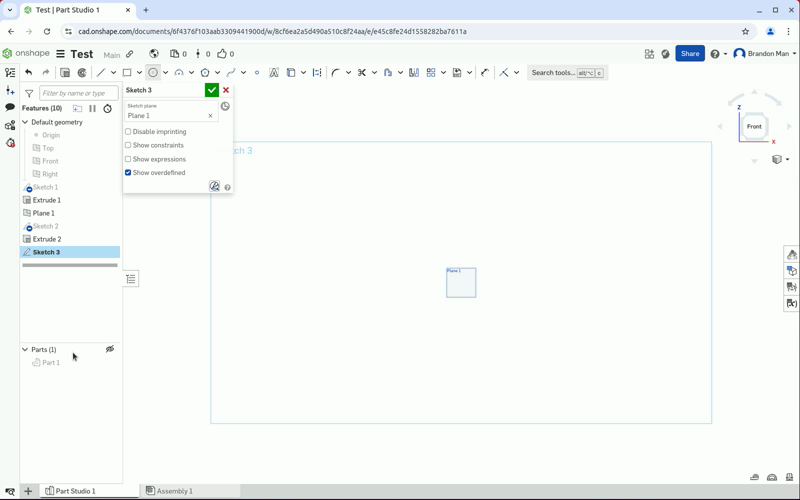
mouse_move(536, 282)
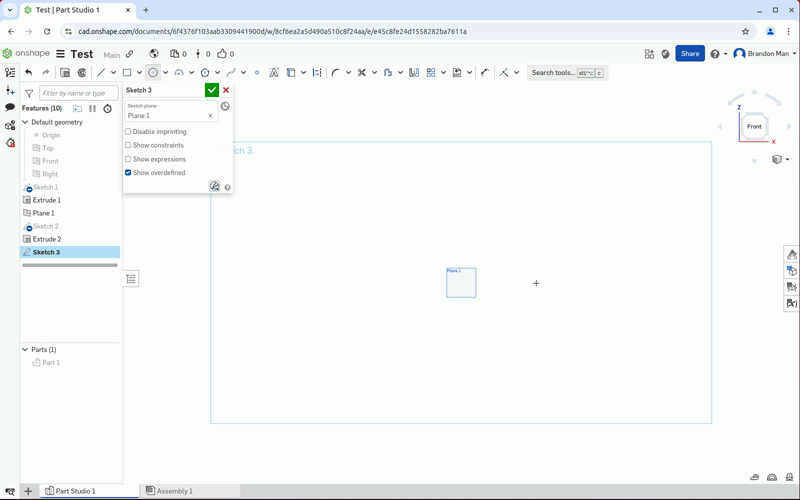
click(536, 282)
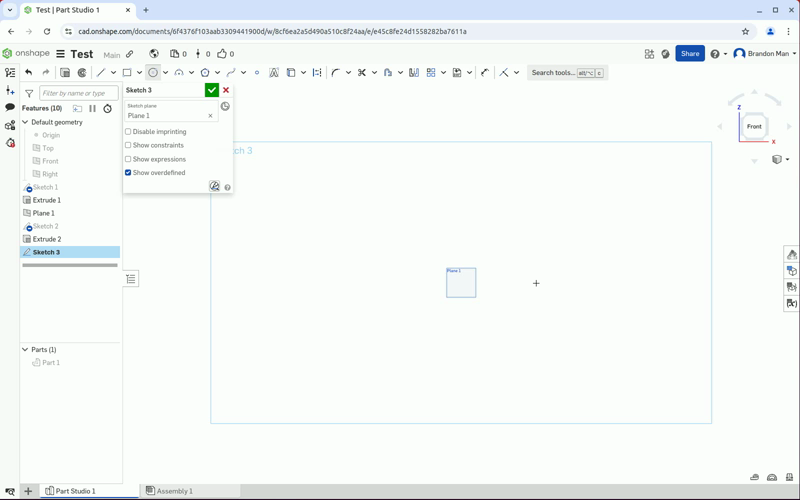
key_up(shift)
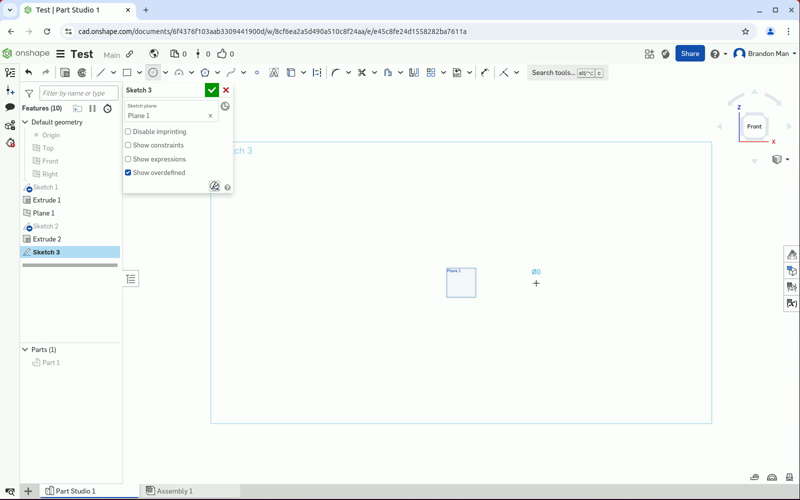
mouse_move(556, 282)
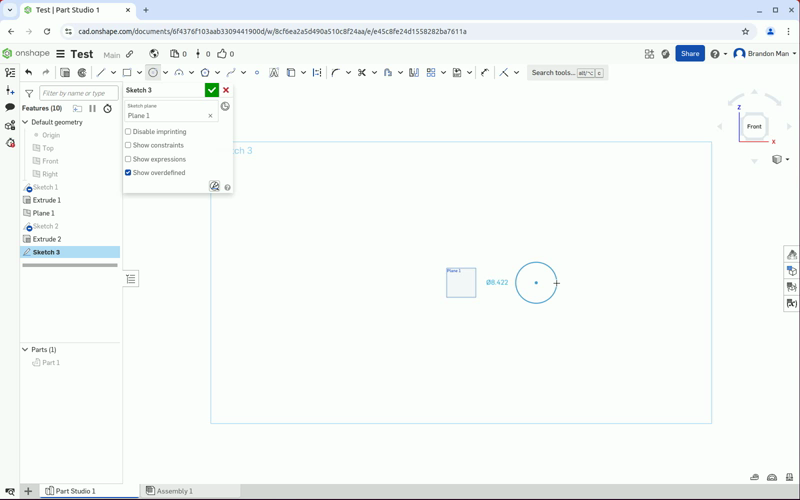
click(556, 282)
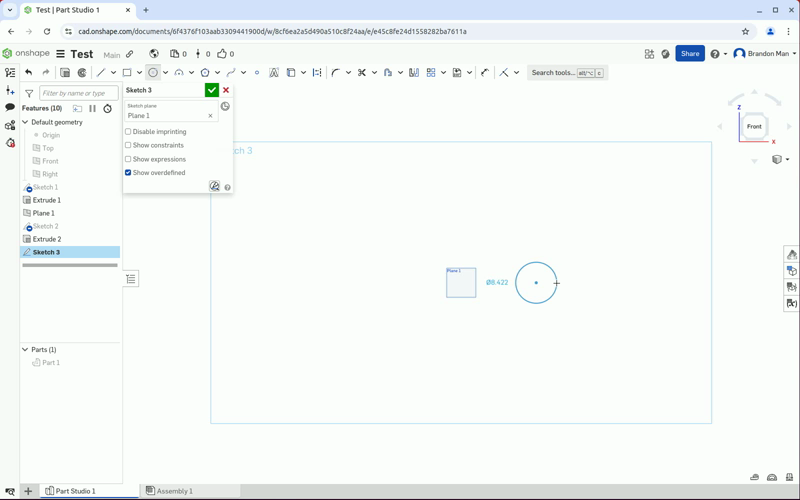
key(esc)
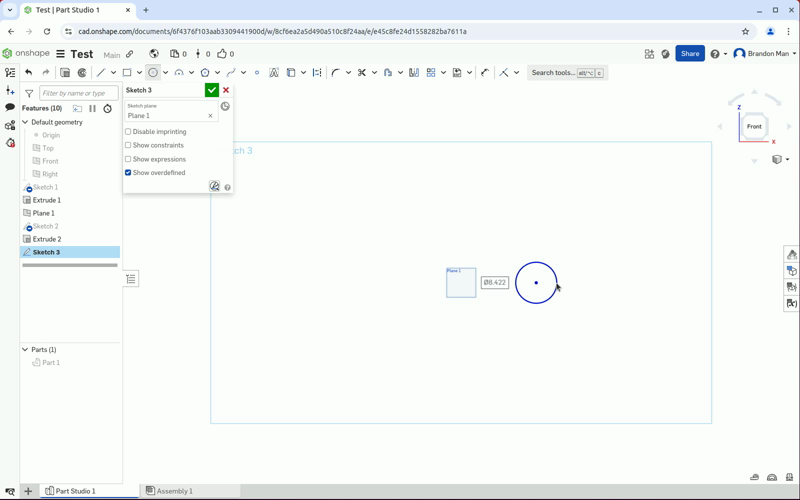
mouse_move(547, 283)
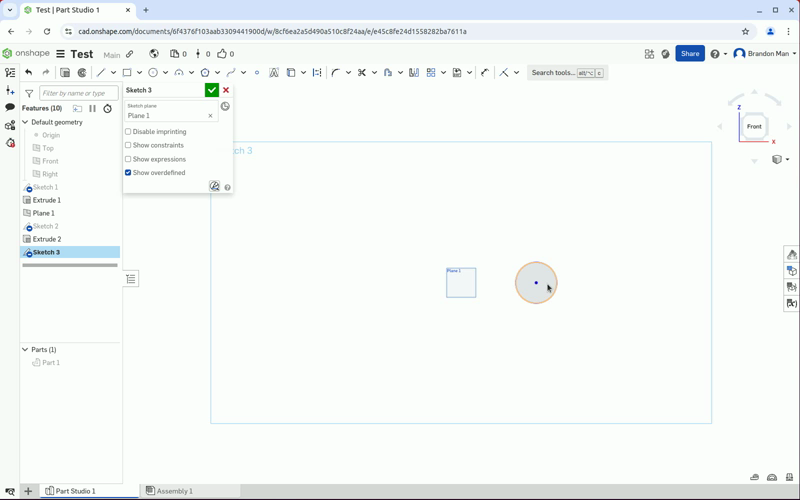
scroll(6)
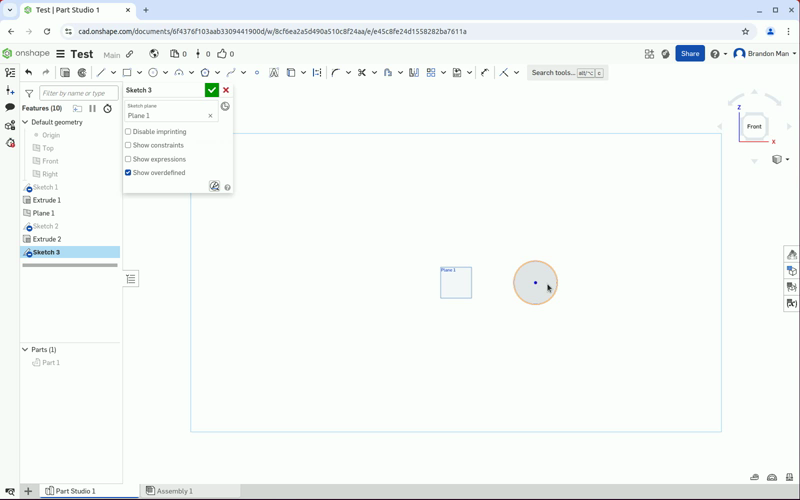
scroll(6)
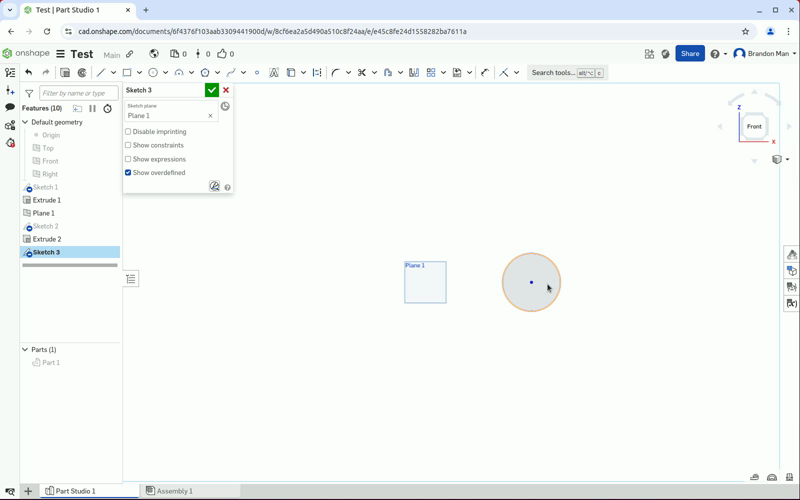
scroll(6)
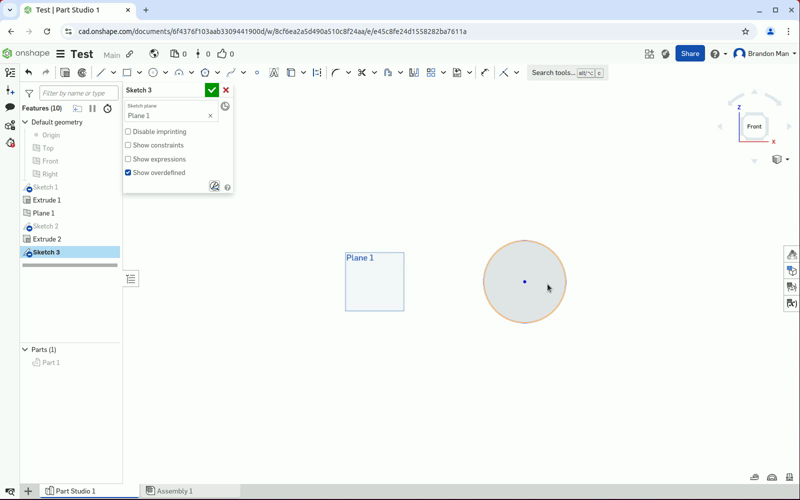
scroll(6)
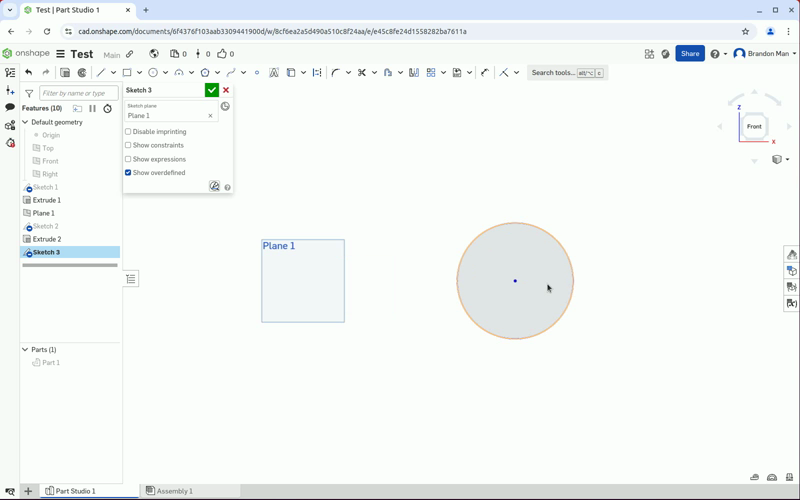
scroll(6)
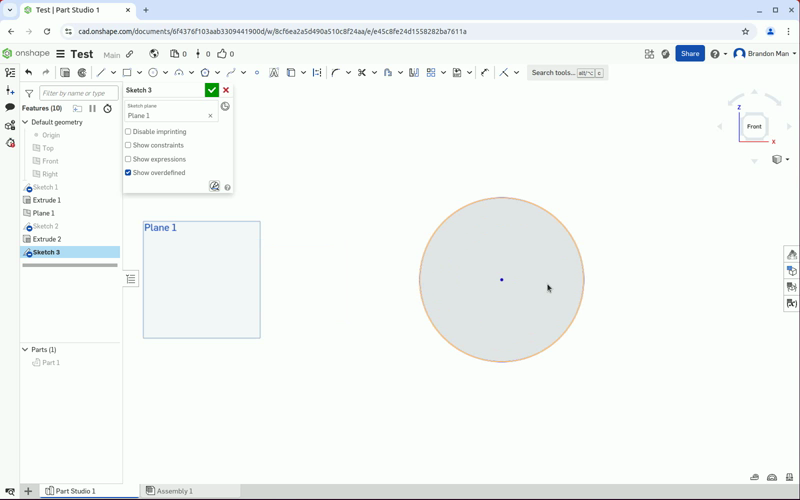
scroll(6)
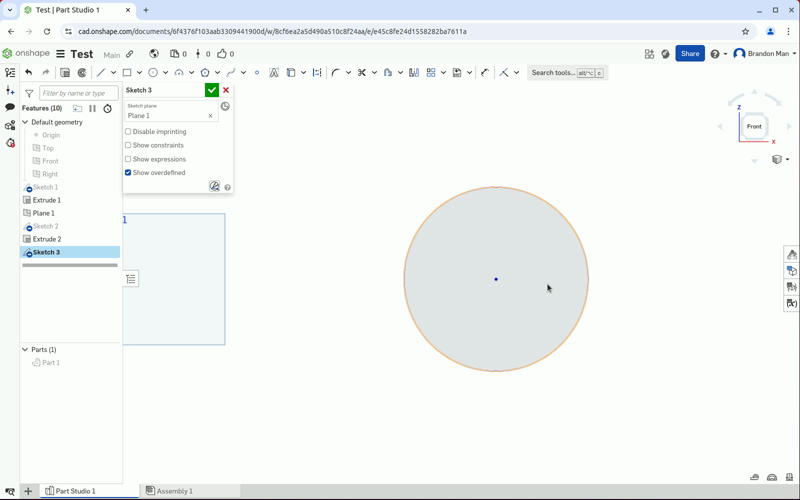
scroll(6)
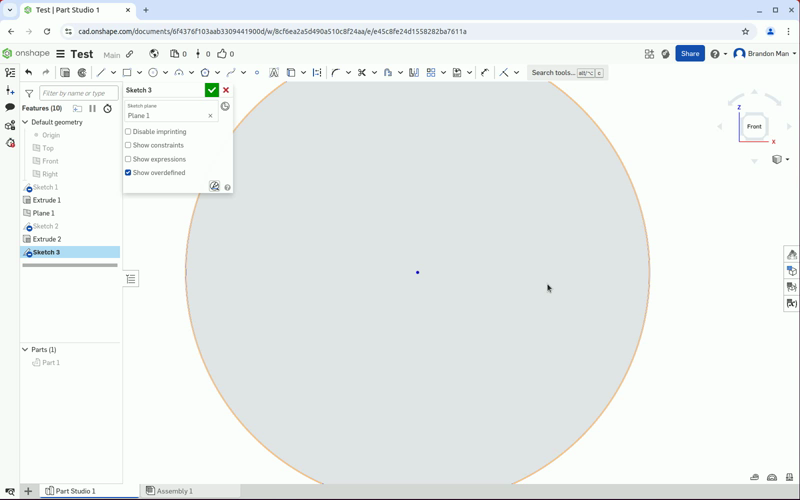
click(547, 283)
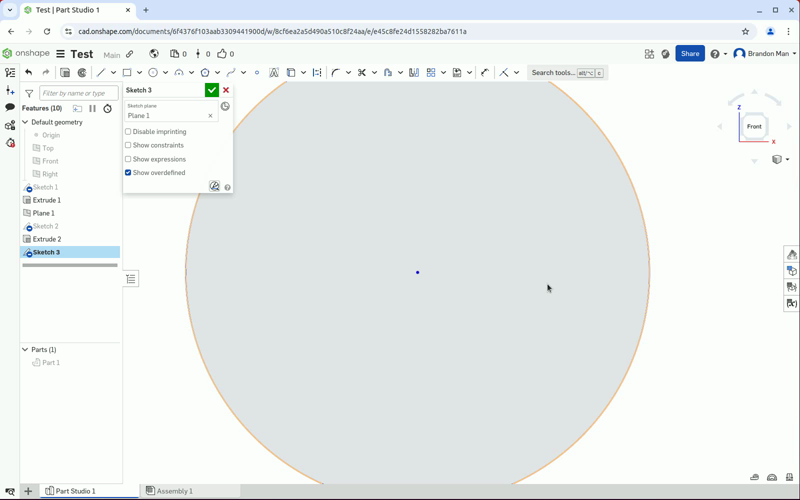
scroll(-6)
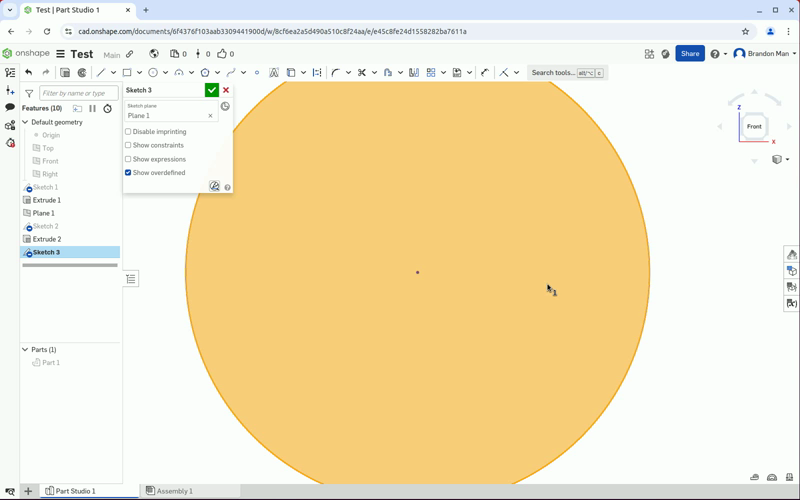
scroll(-6)
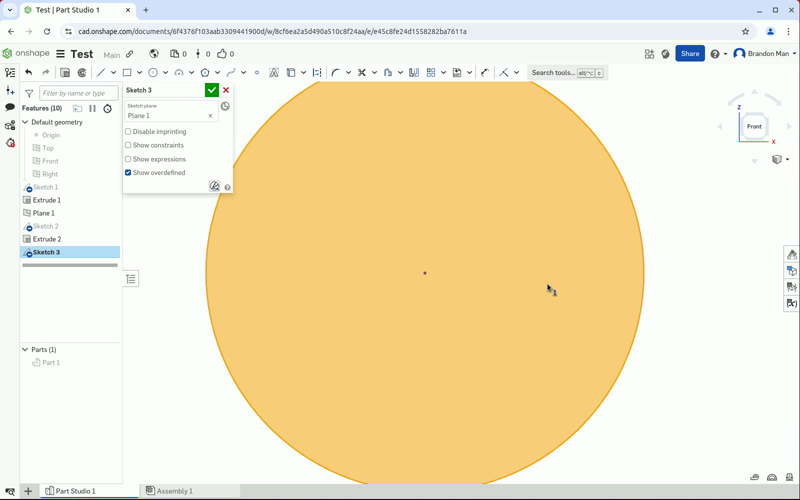
scroll(-6)
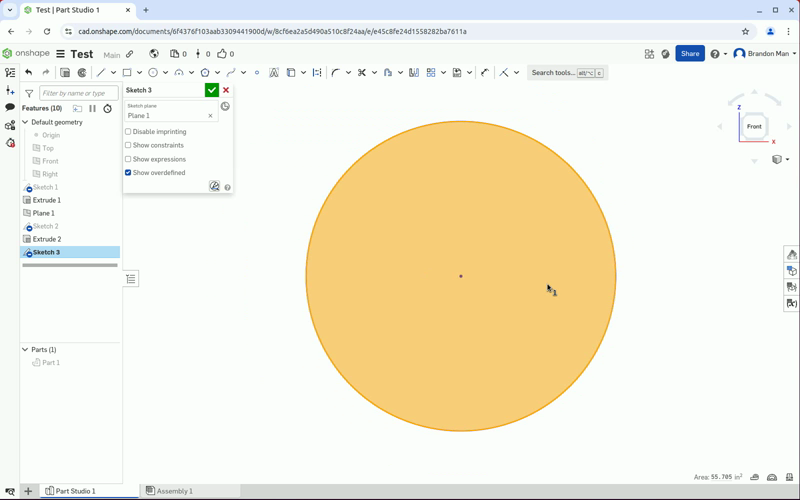
scroll(-6)
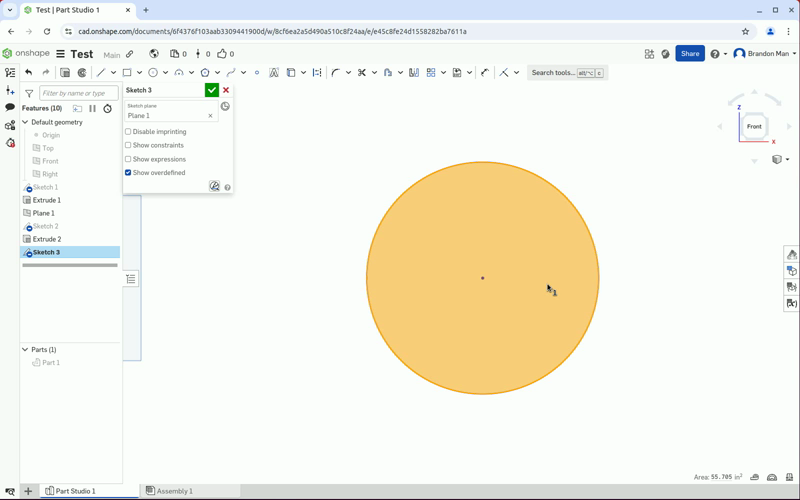
scroll(-6)
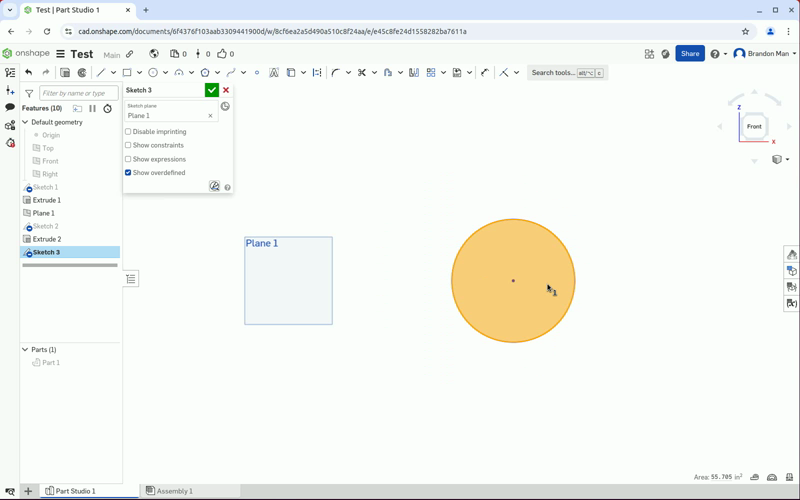
scroll(-6)
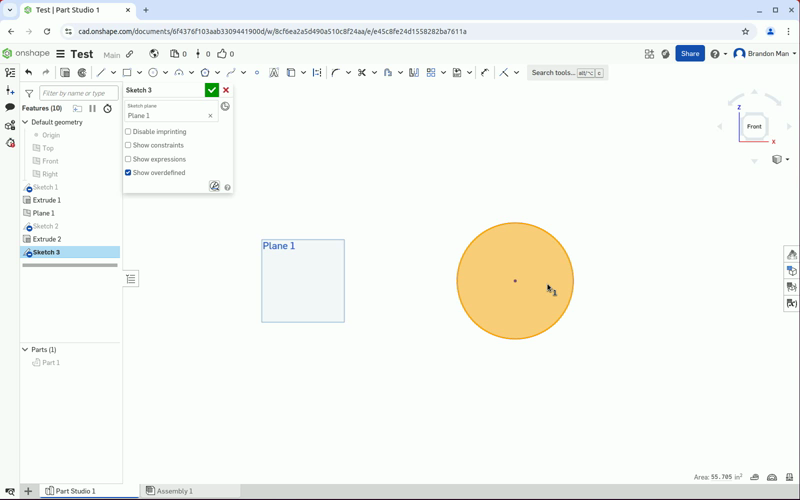
scroll(-6)
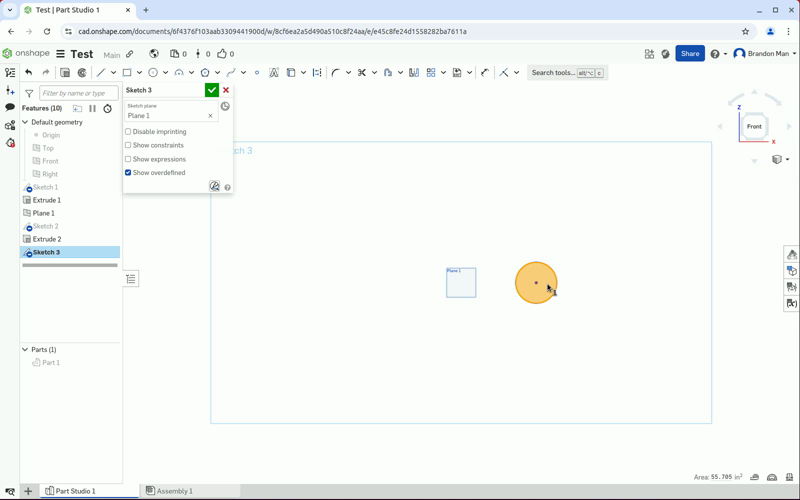
mouse_move(73, 352)
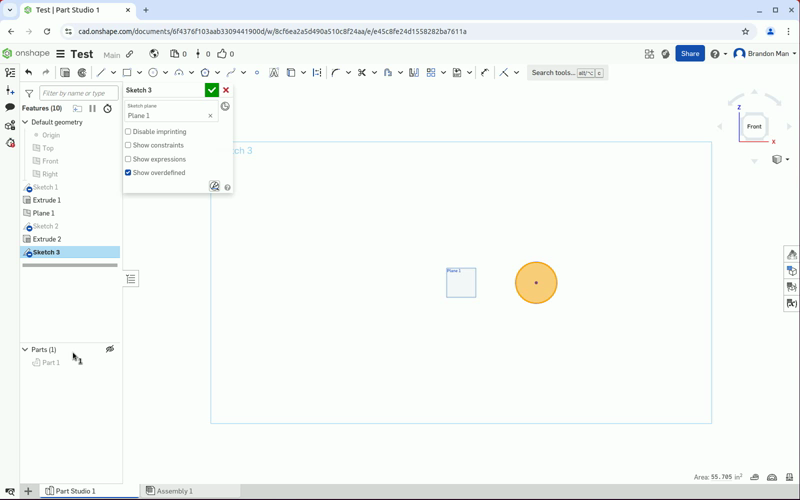
key(shift+y)
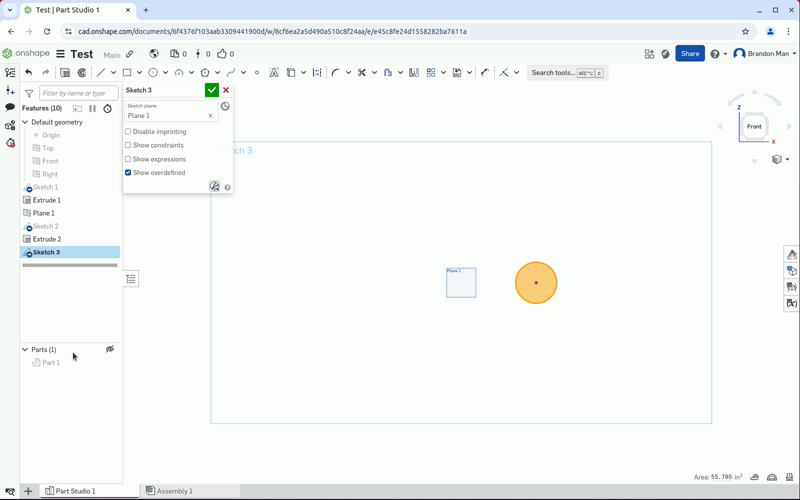
key(shift+e)
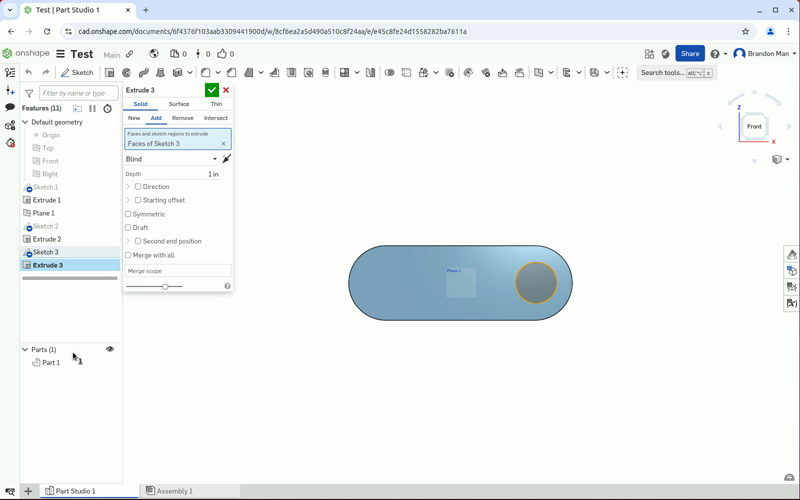
mouse_move(143, 106)
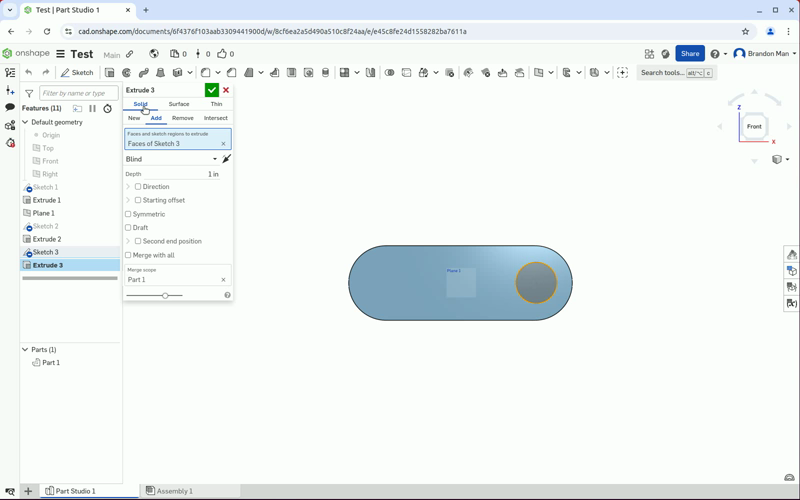
click(143, 106)
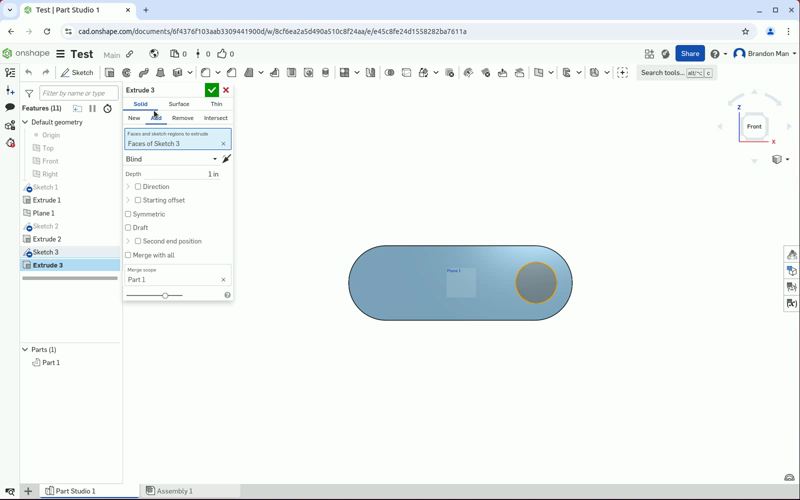
mouse_move(186, 120)
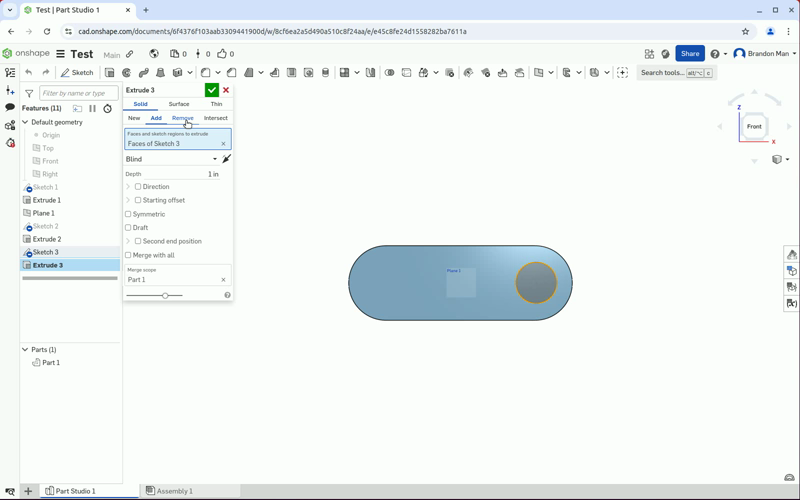
click(186, 120)
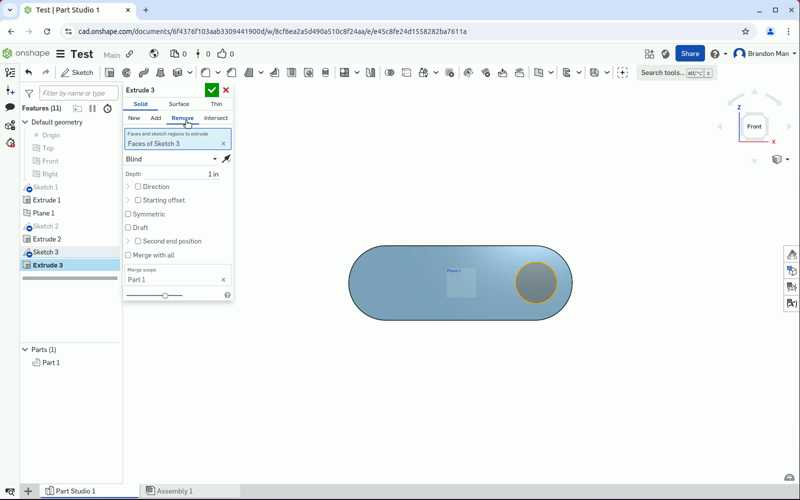
key(tab, 4)
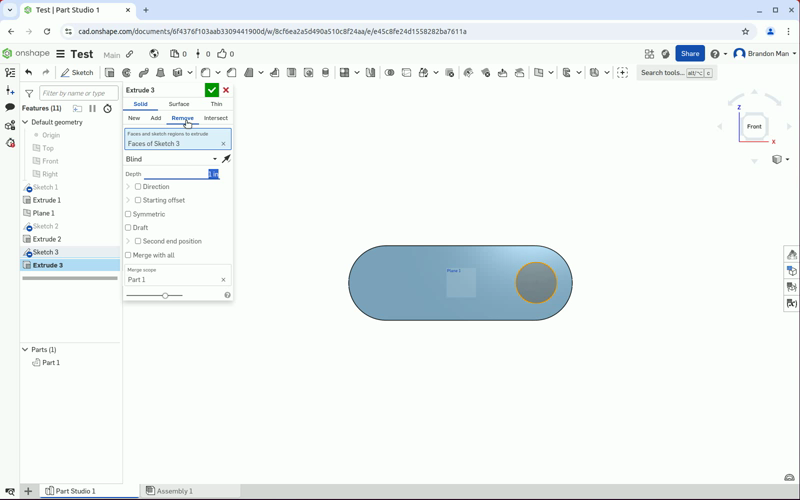
text(5.055)
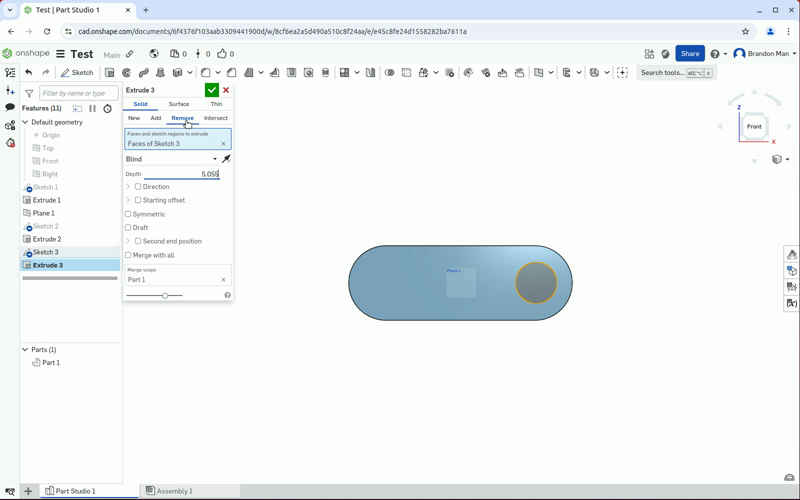
key(tab, 6)
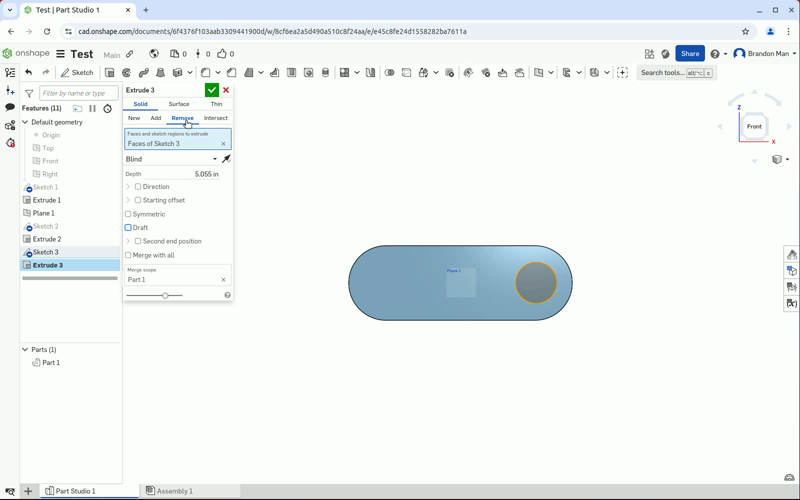
key(space)
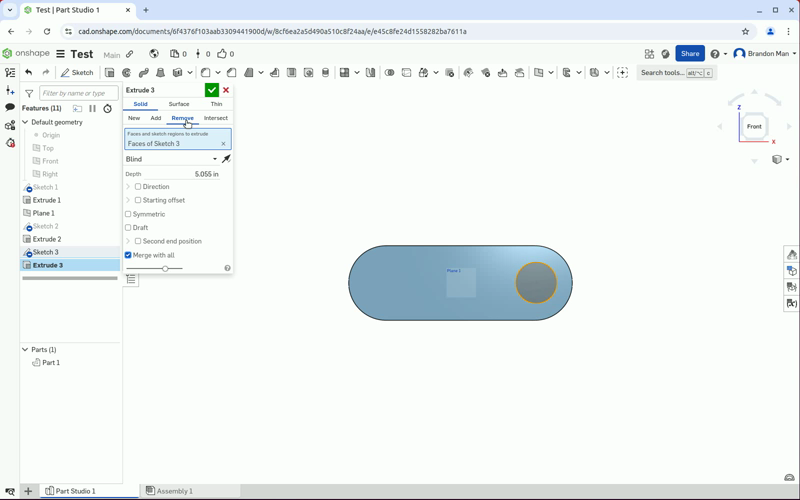
key(enter)
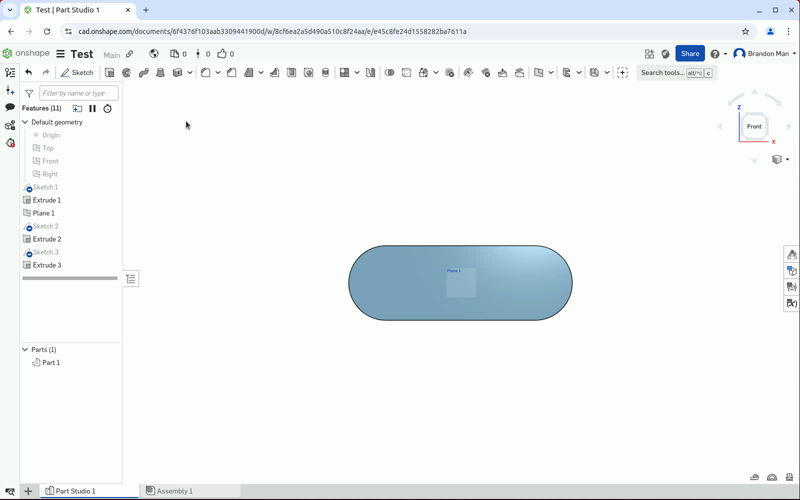
key(shift+h)
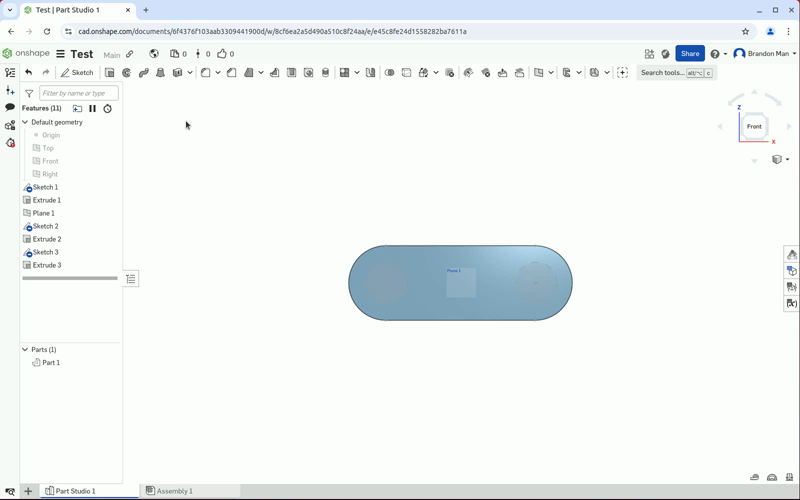
key(shift+h)
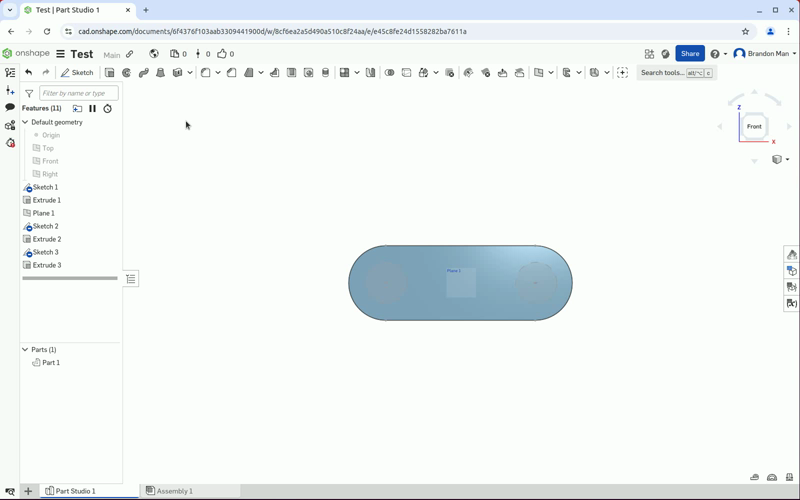
key(shift+7)
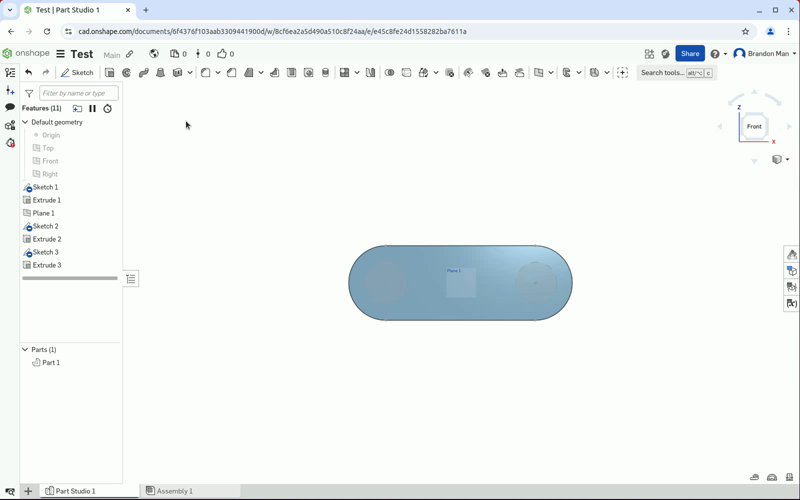
key(left, 2)
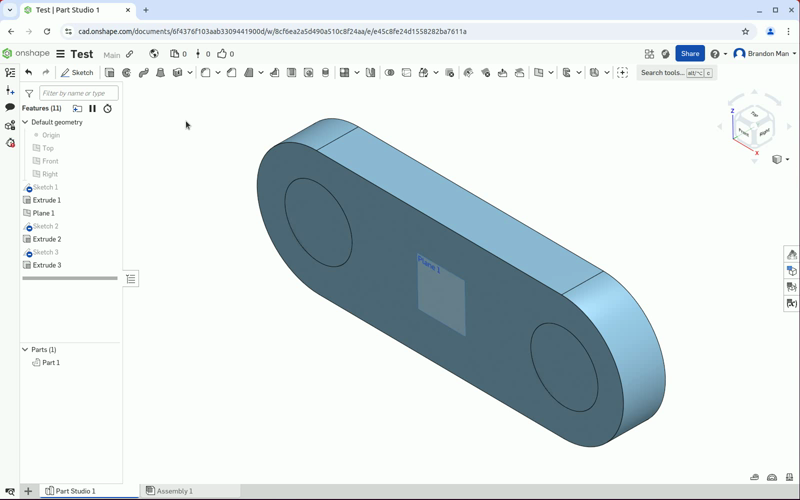
key(down, 2)
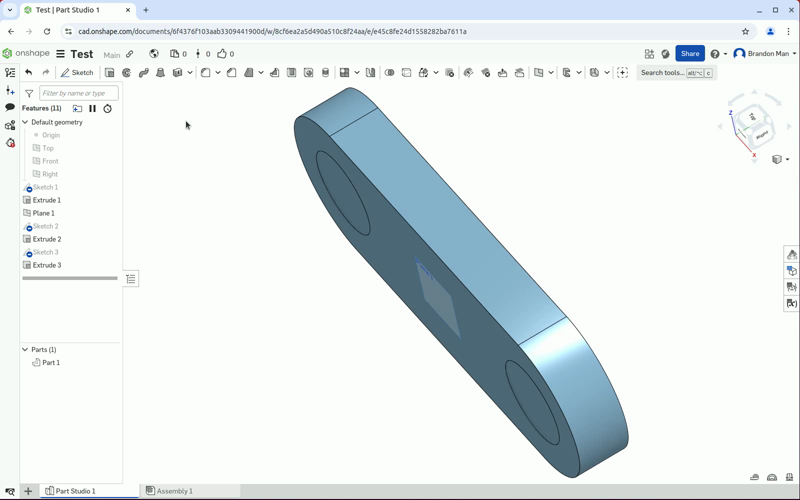
key(up, 2)
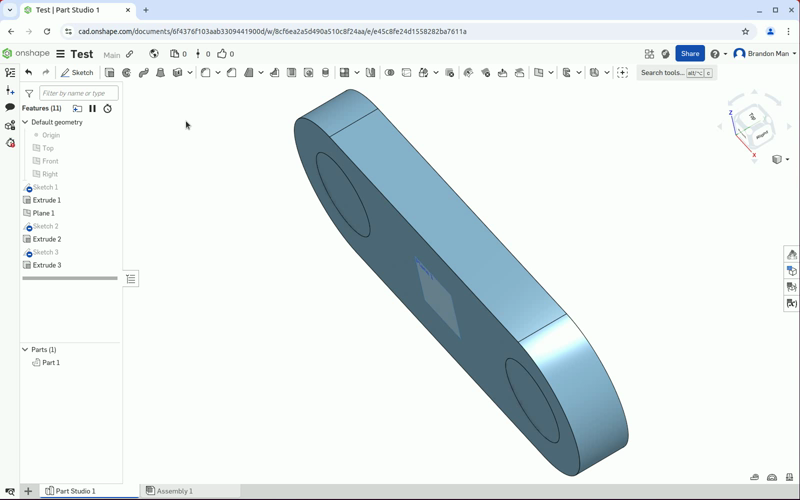
key(right, 2)
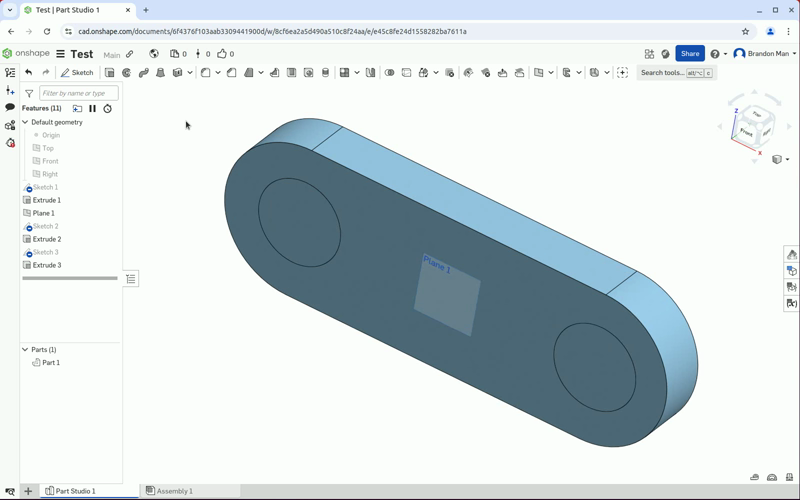
mouse_move(73, 189)
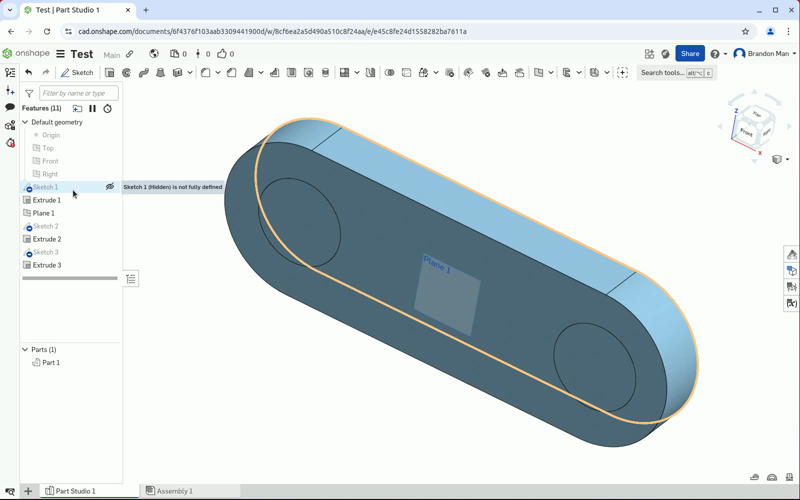
click(73, 189)